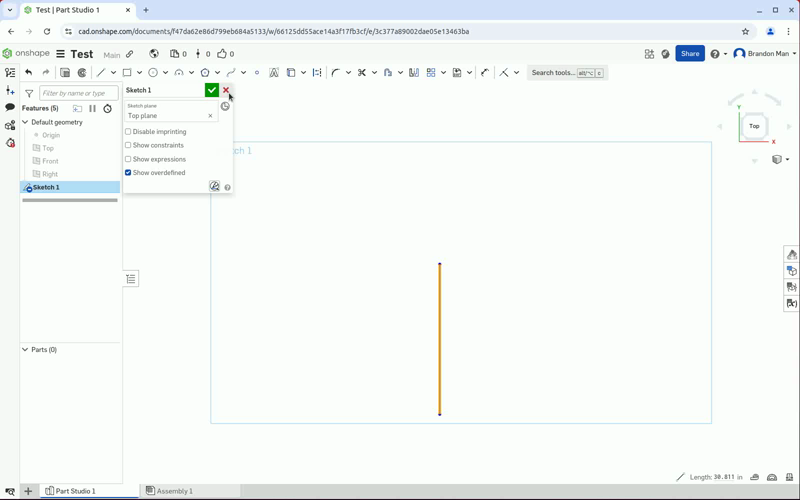
key(shift+h)
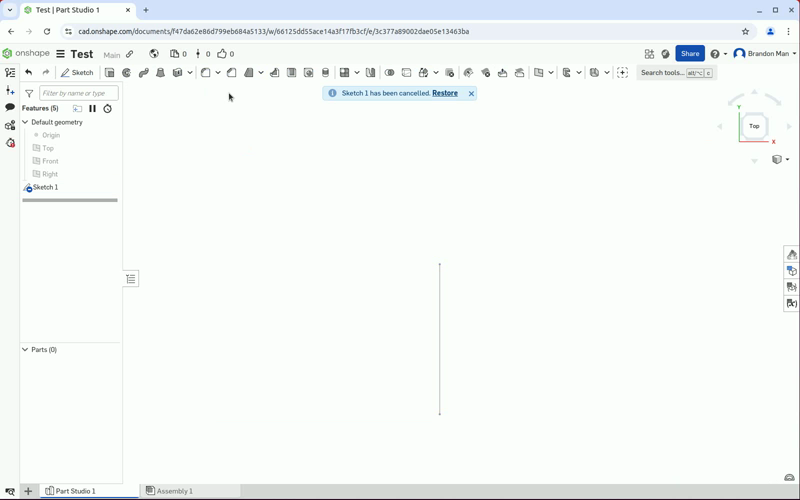
key(shift+s)
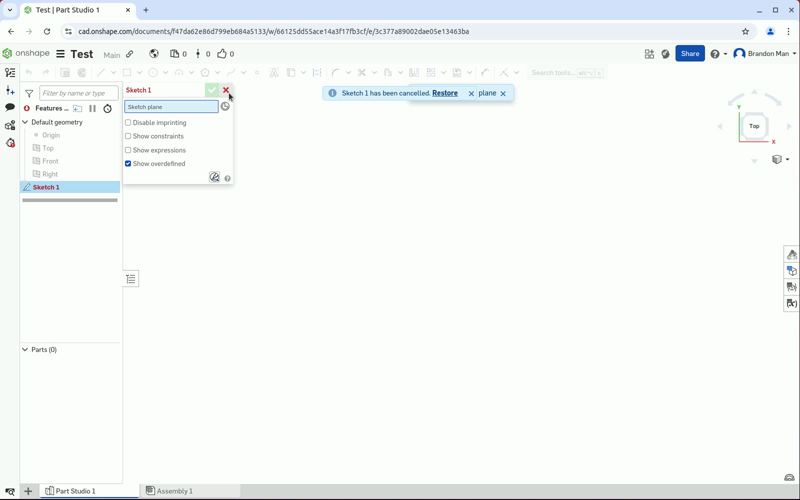
mouse_move(73, 150)
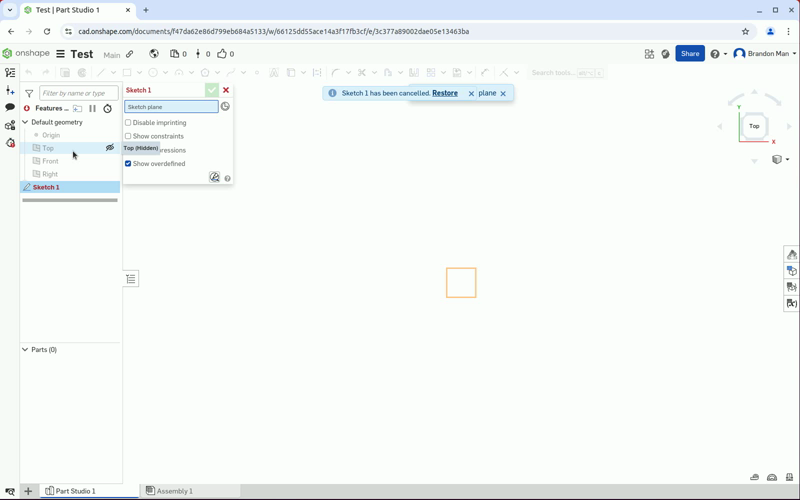
click(73, 150)
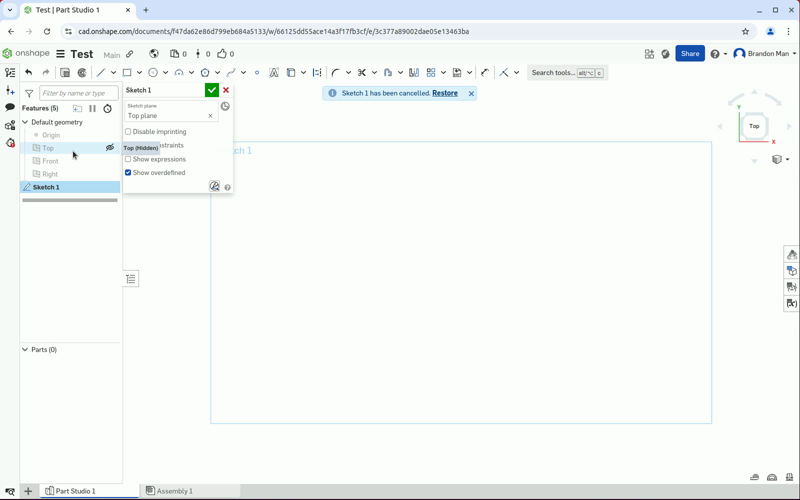
mouse_move(73, 352)
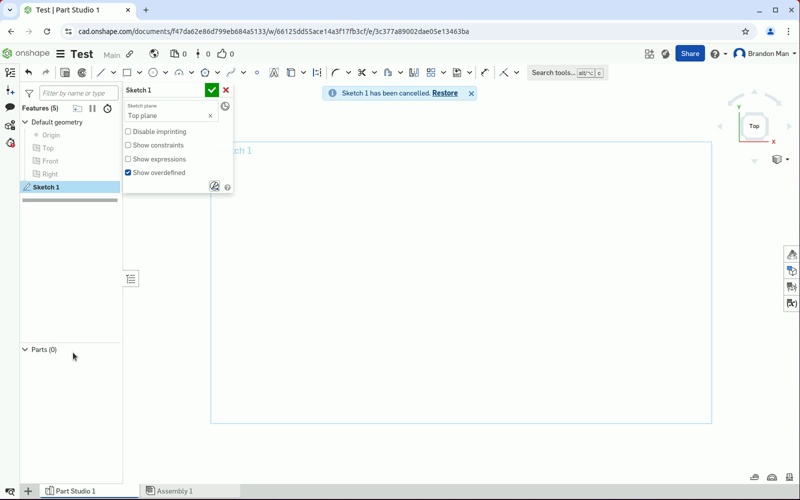
key(y)
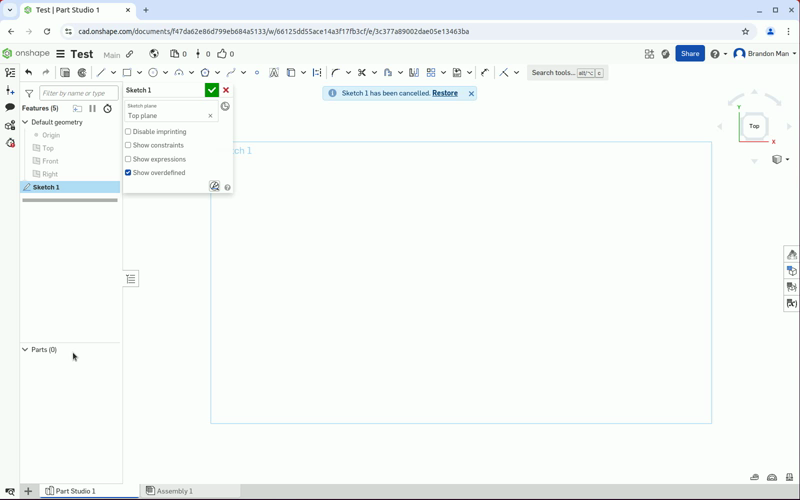
key(l)
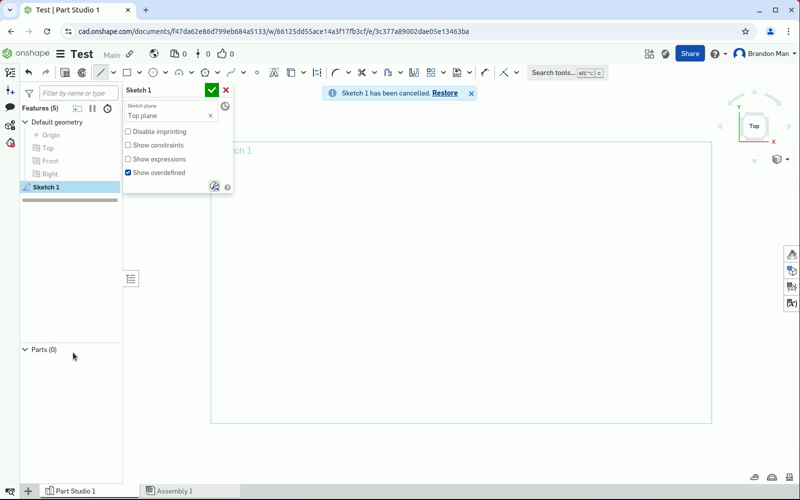
key_down(shift)
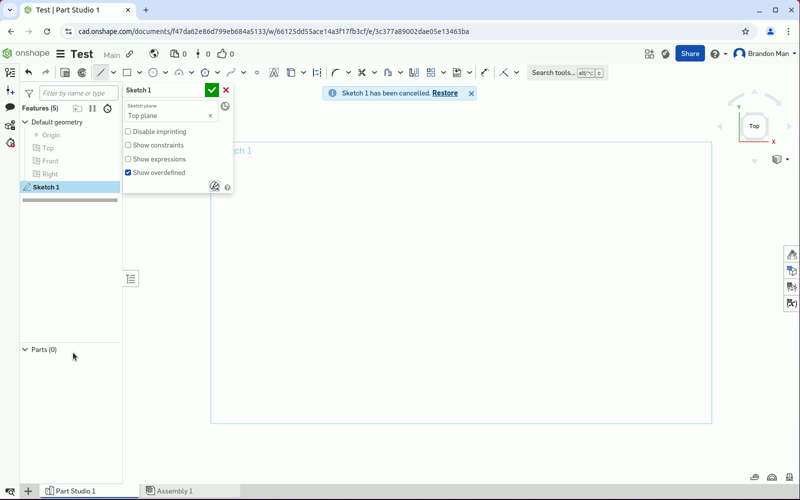
mouse_move(366, 308)
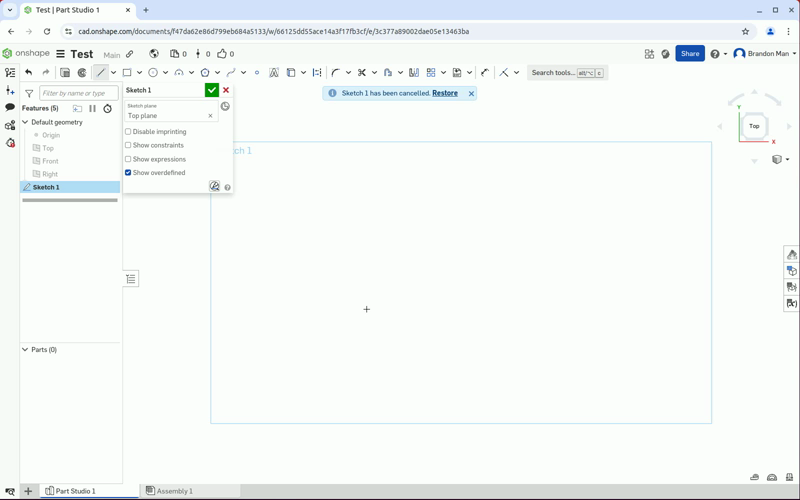
click(366, 308)
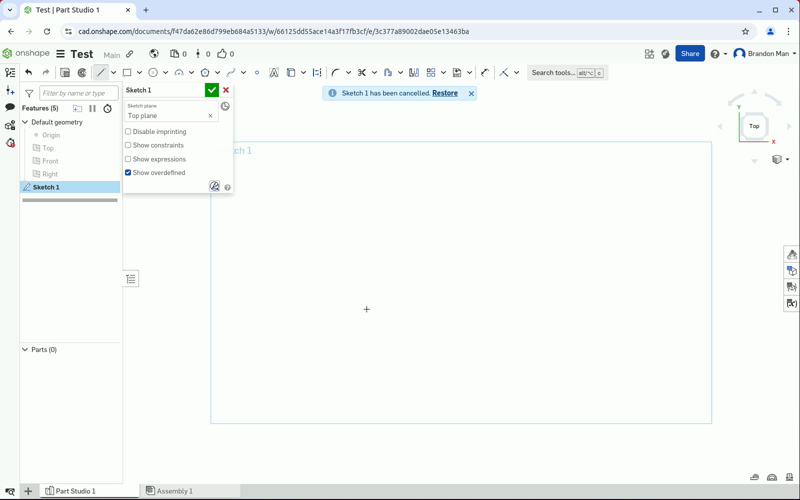
key_up(shift)
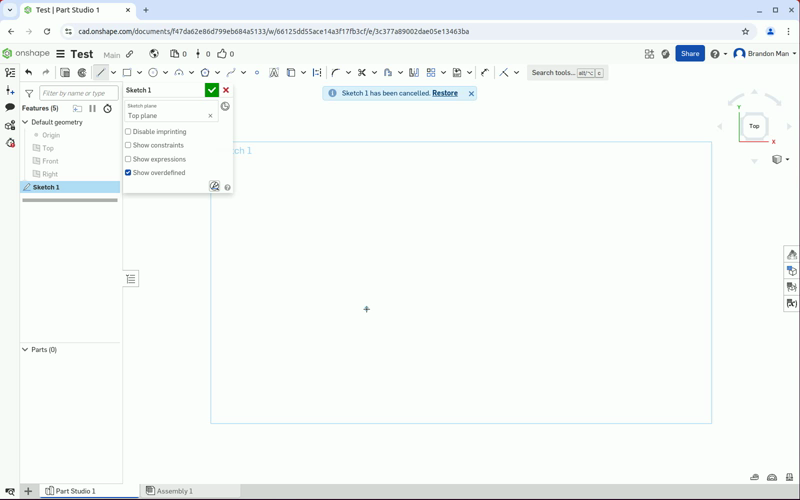
key_down(shift)
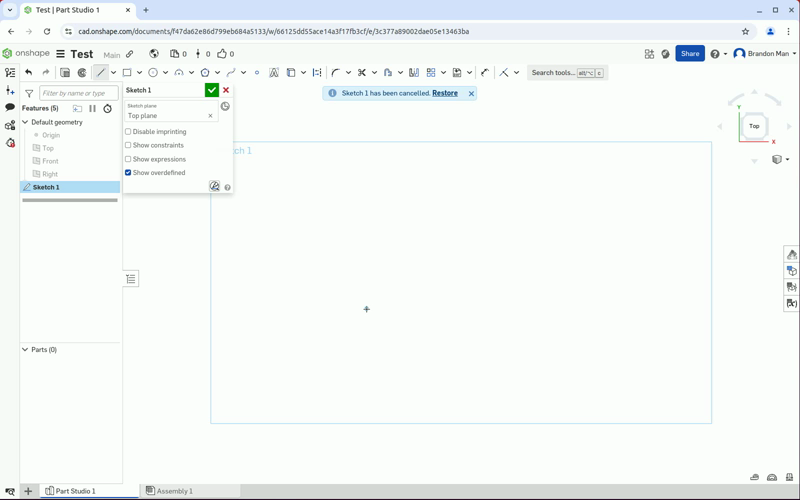
mouse_move(479, 308)
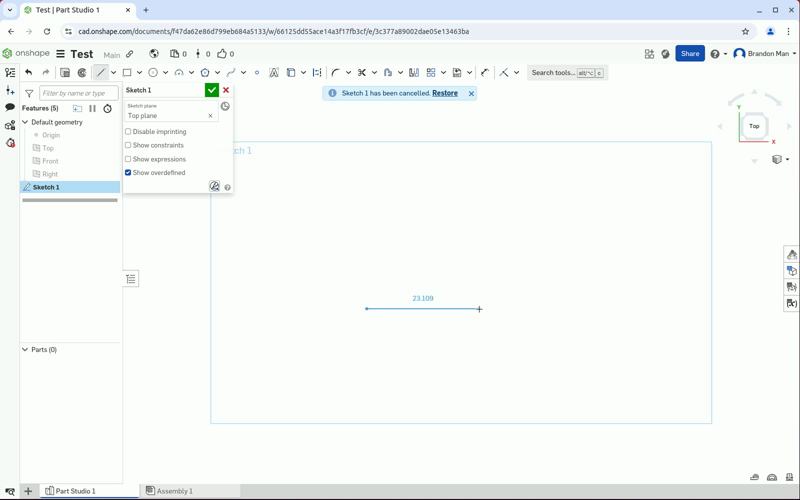
click(479, 308)
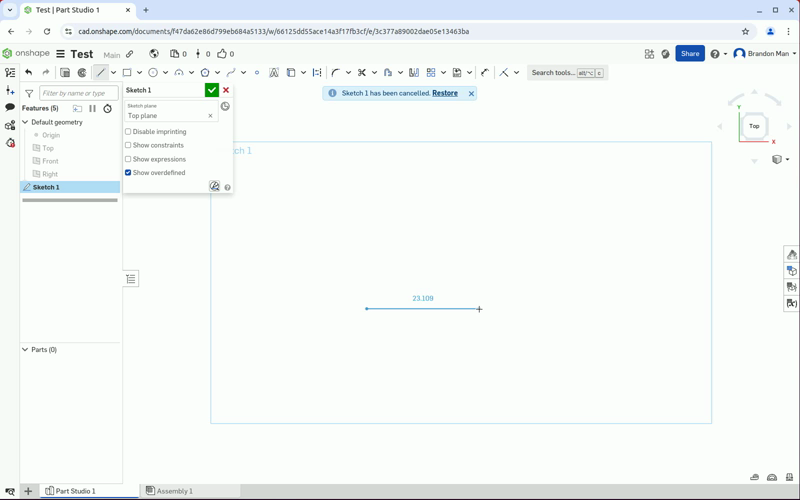
key_up(shift)
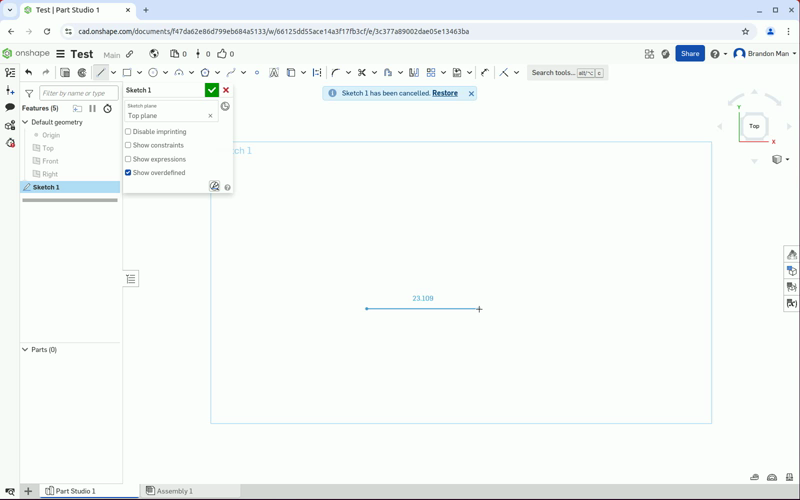
key_down(shift)
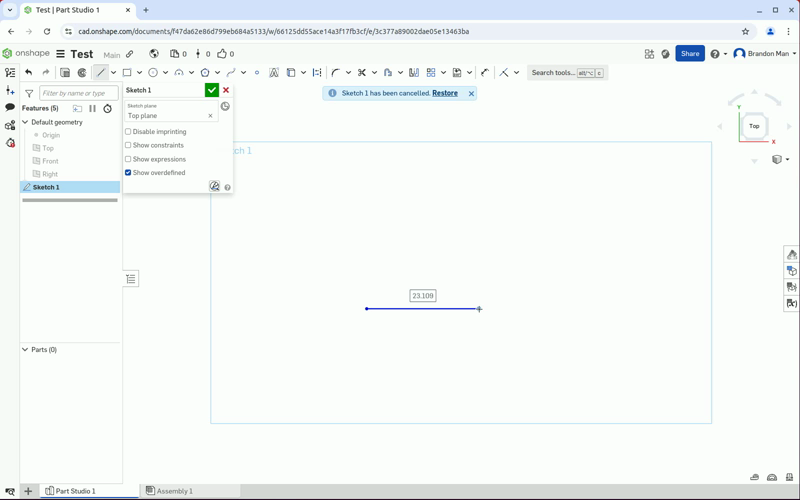
mouse_move(509, 308)
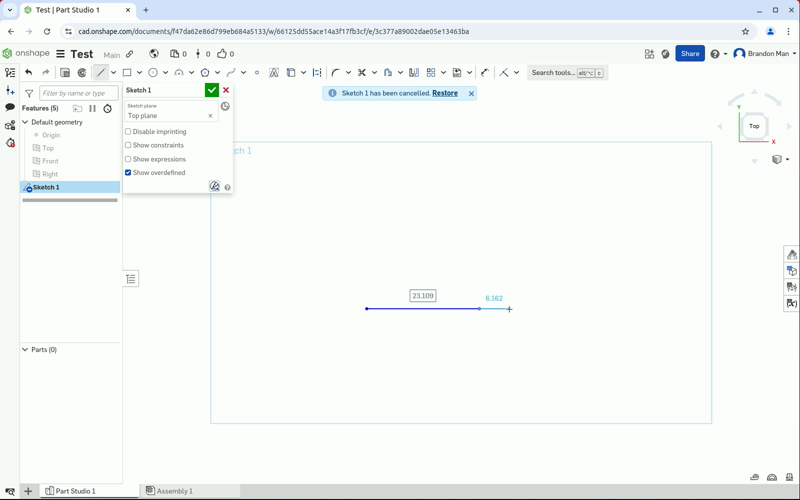
mouse_move(479, 357)
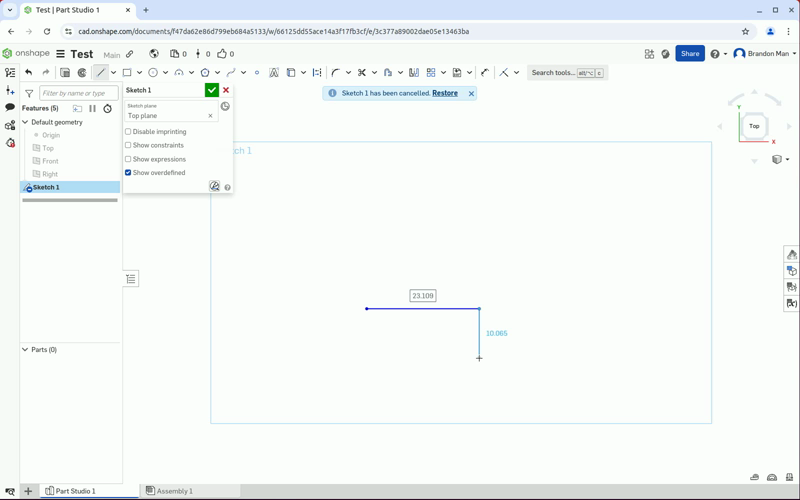
click(479, 357)
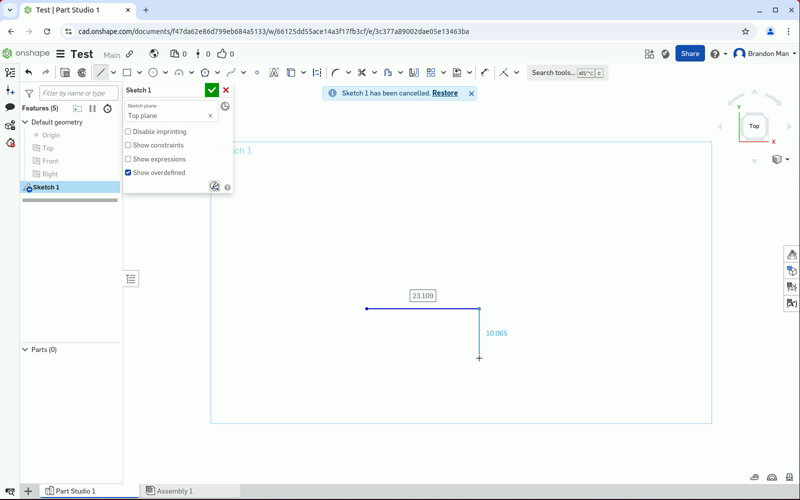
key_up(shift)
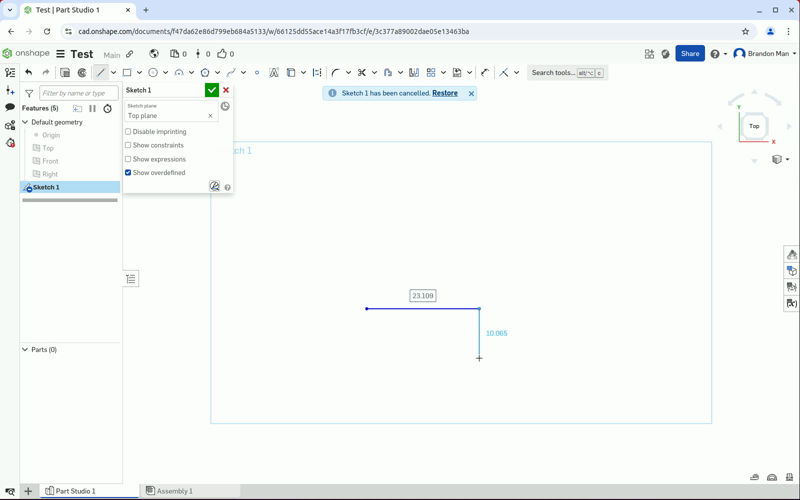
key(esc)
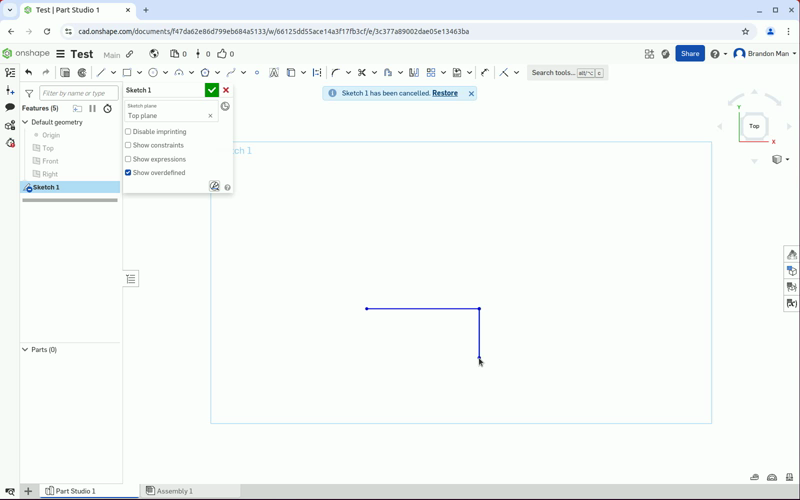
key(a)
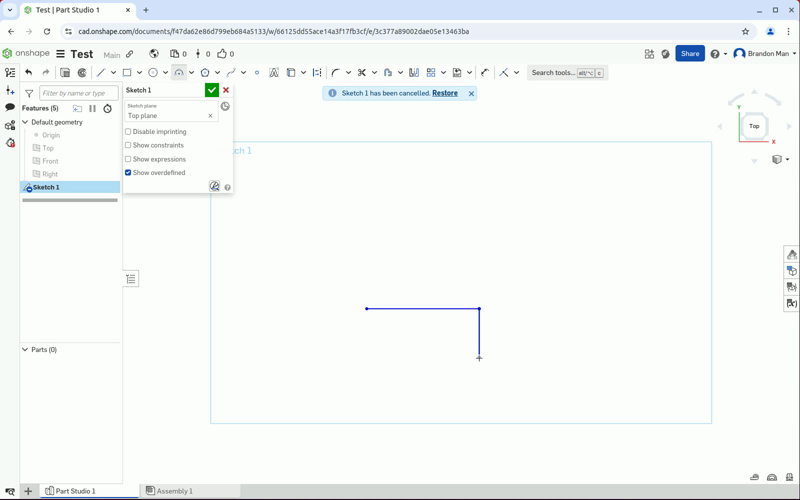
mouse_move(479, 357)
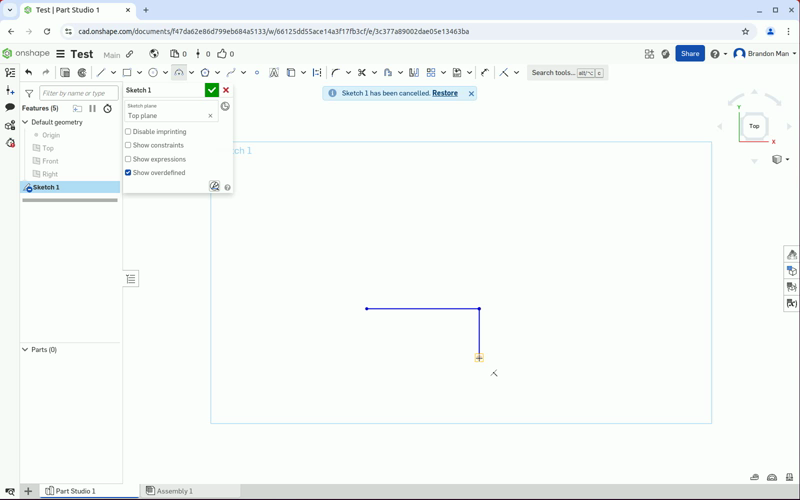
click(479, 357)
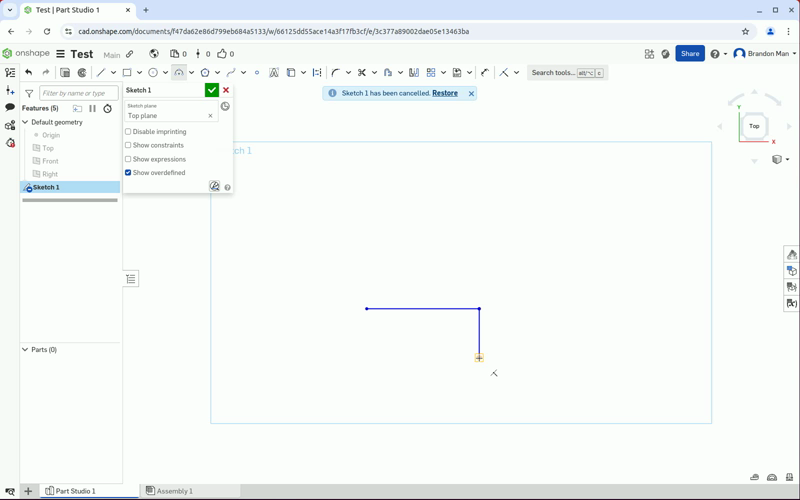
key_down(shift)
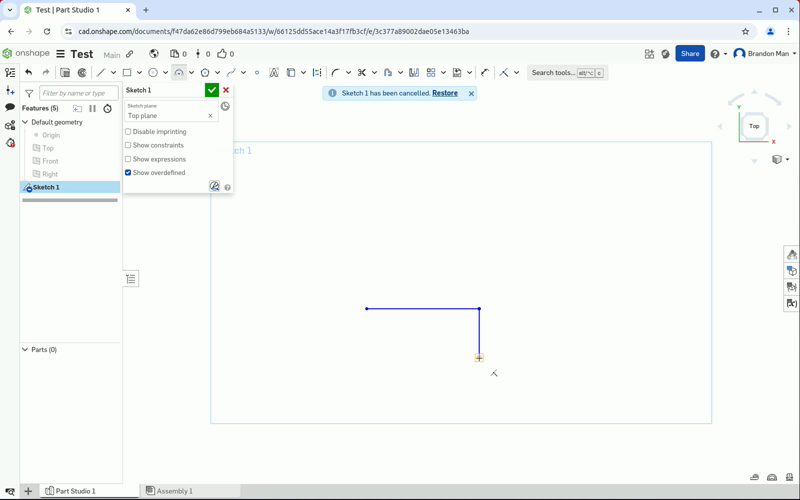
mouse_move(553, 357)
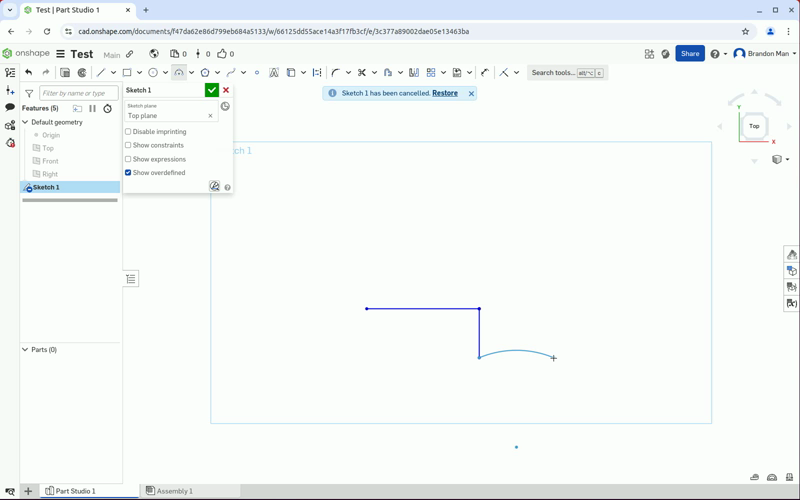
click(553, 357)
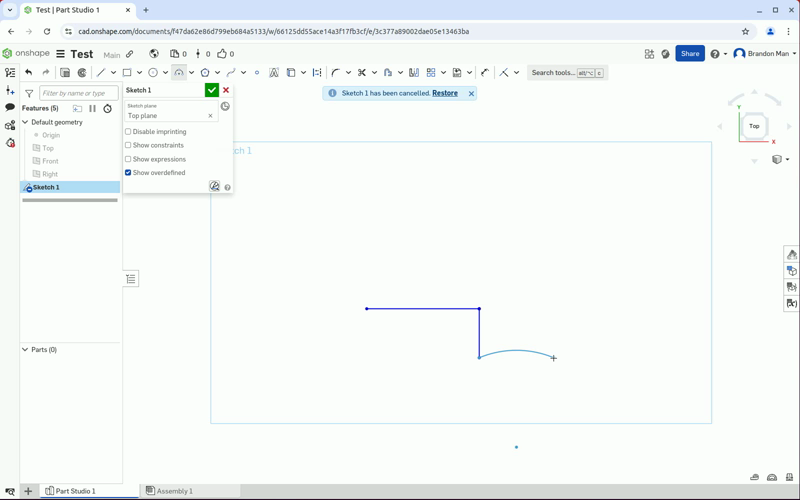
mouse_move(516, 395)
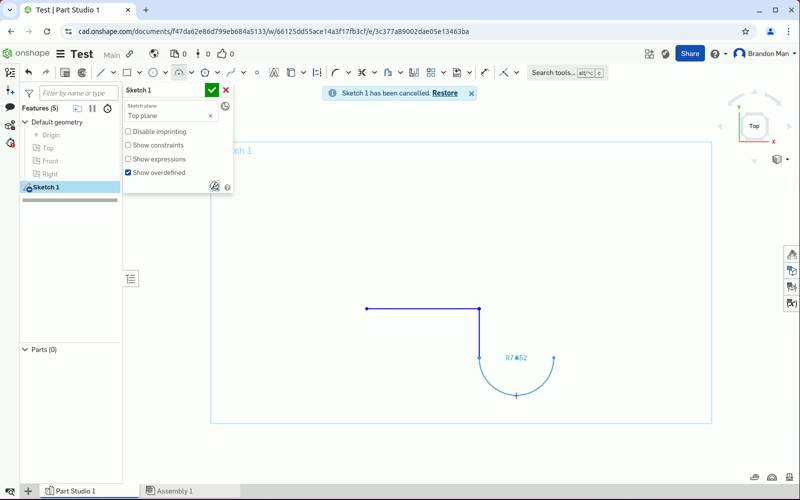
click(516, 395)
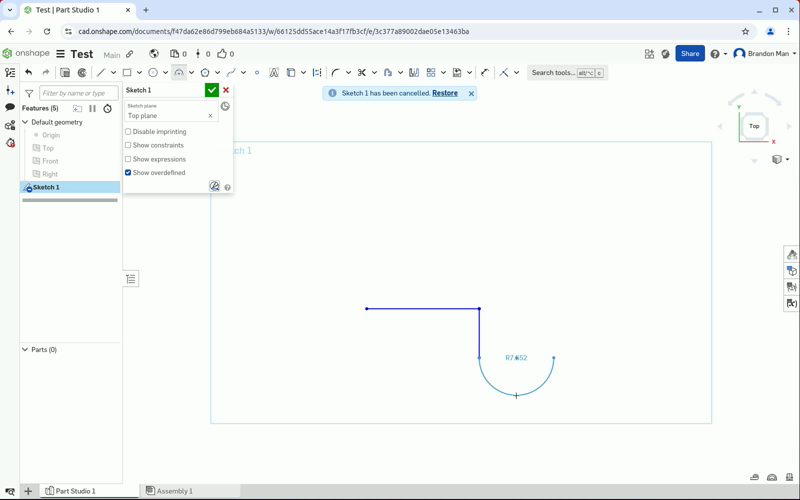
key_up(shift)
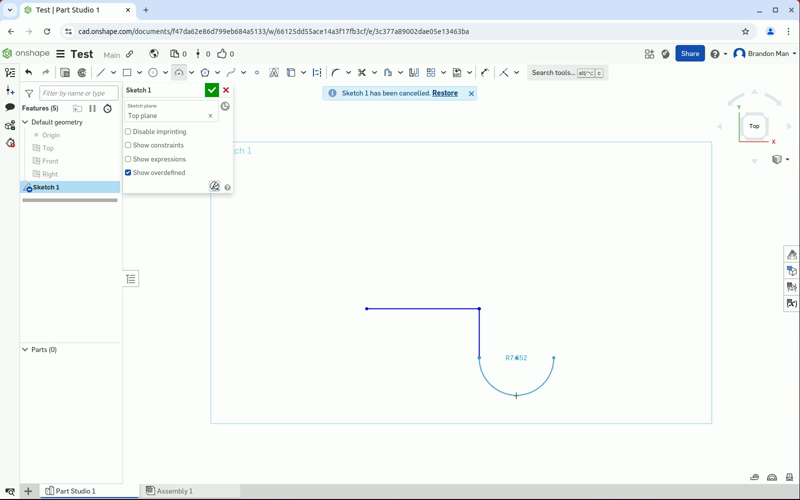
key(esc)
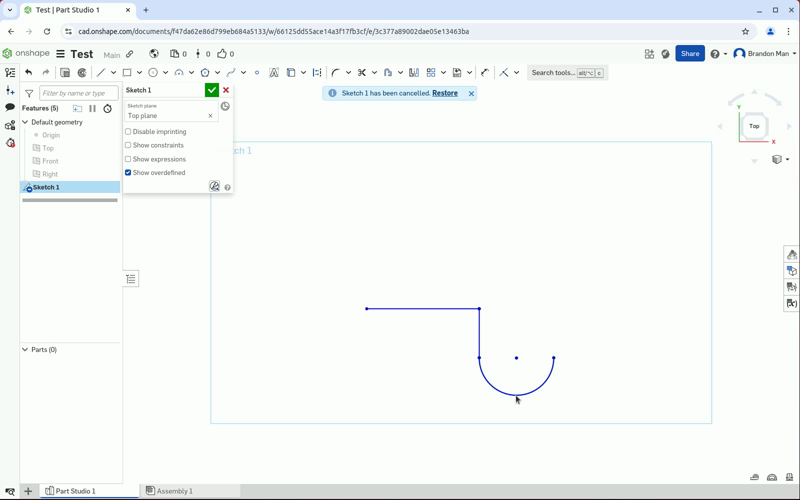
key(l)
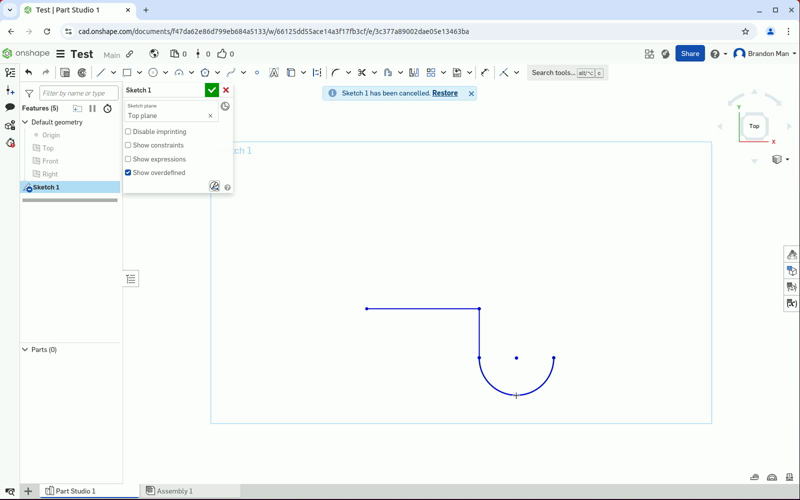
mouse_move(553, 357)
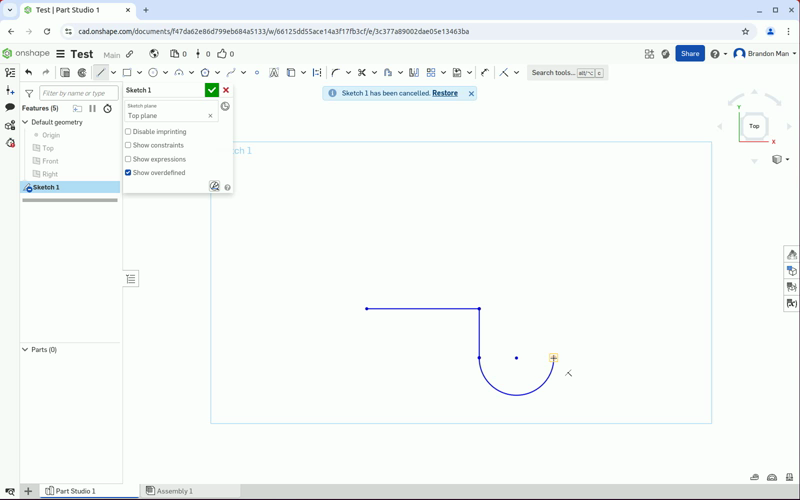
click(553, 357)
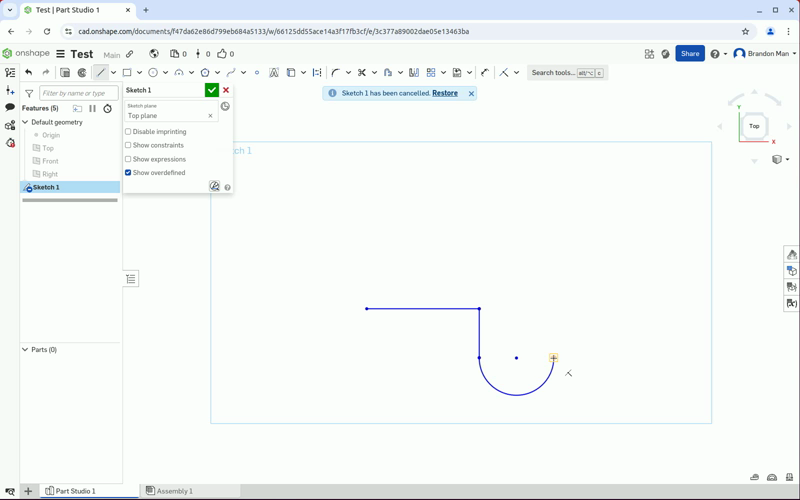
key_down(shift)
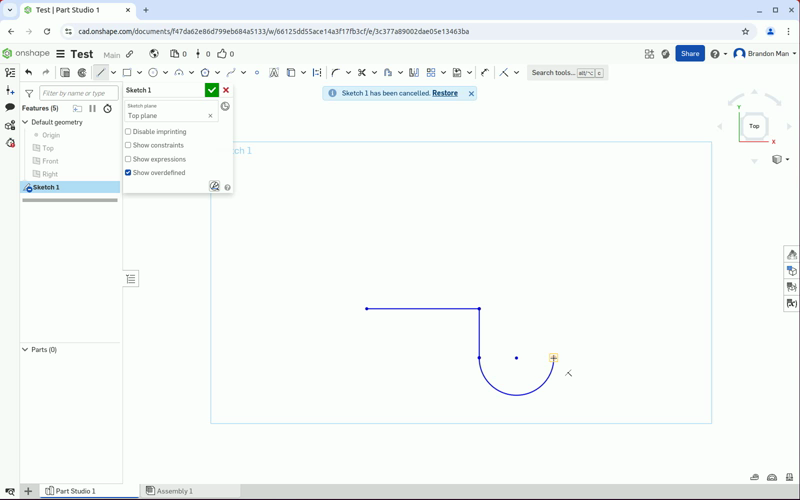
mouse_move(553, 283)
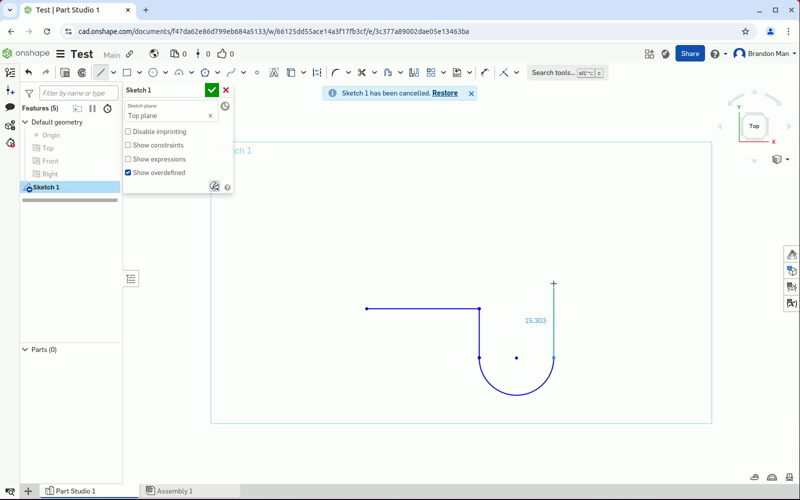
click(553, 283)
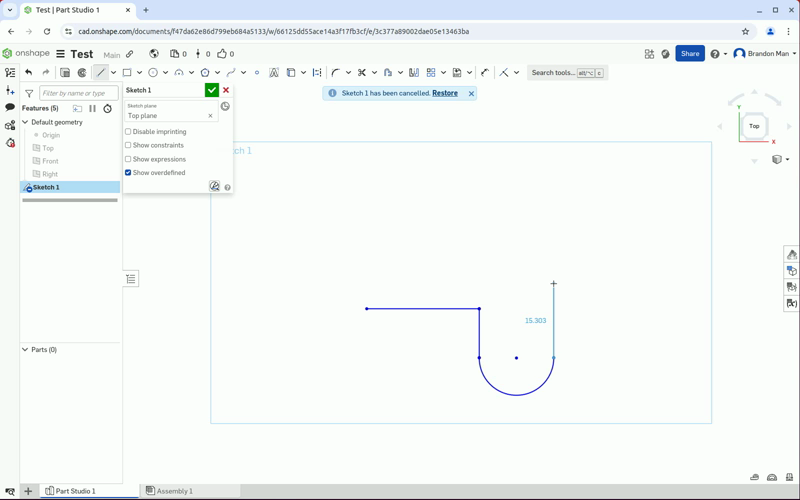
key_up(shift)
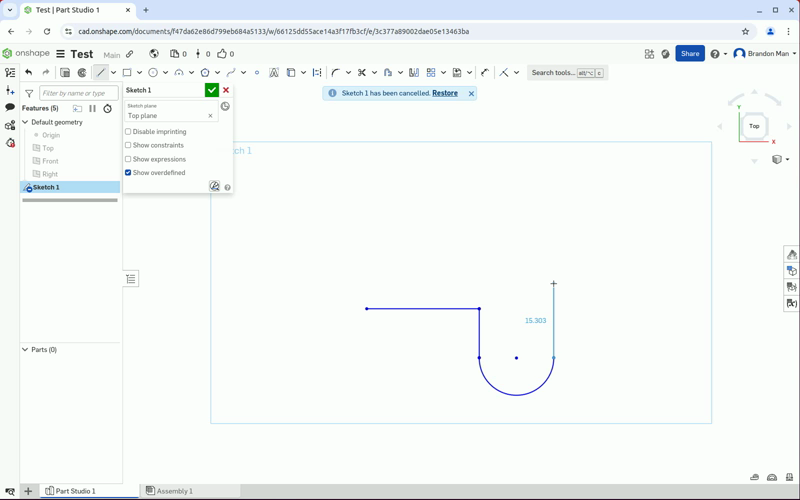
key_down(shift)
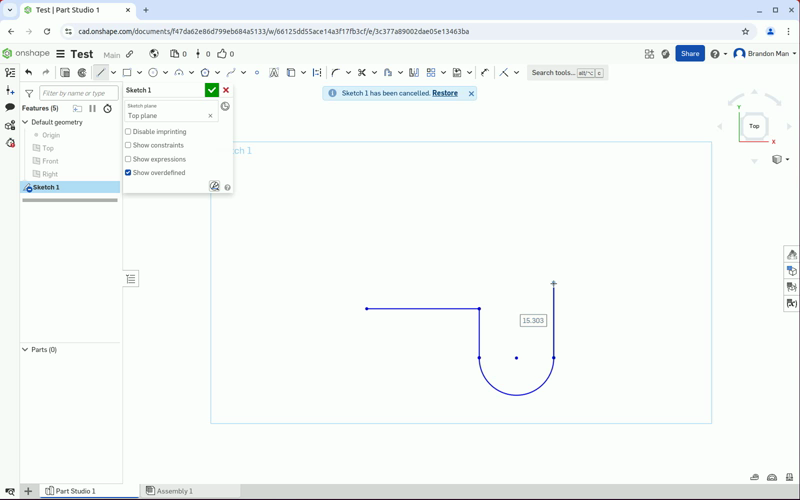
mouse_move(366, 283)
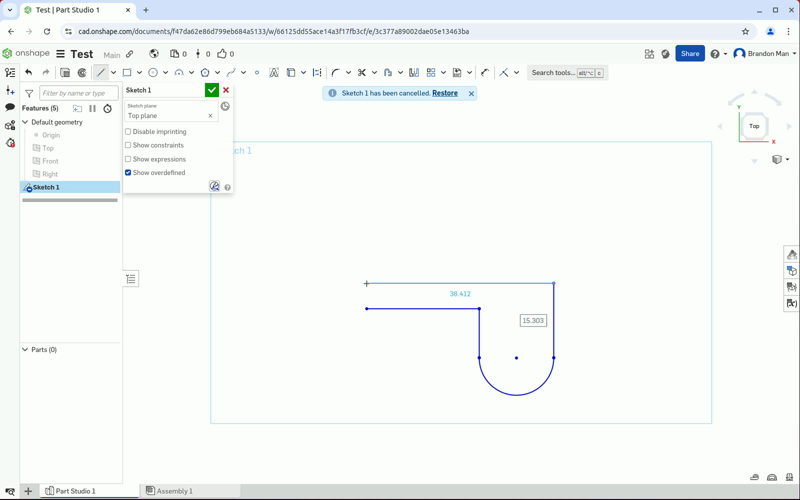
click(366, 283)
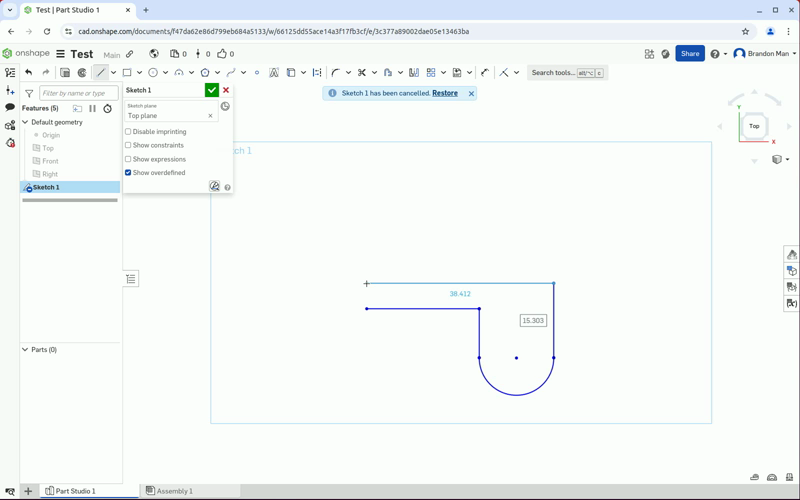
key_up(shift)
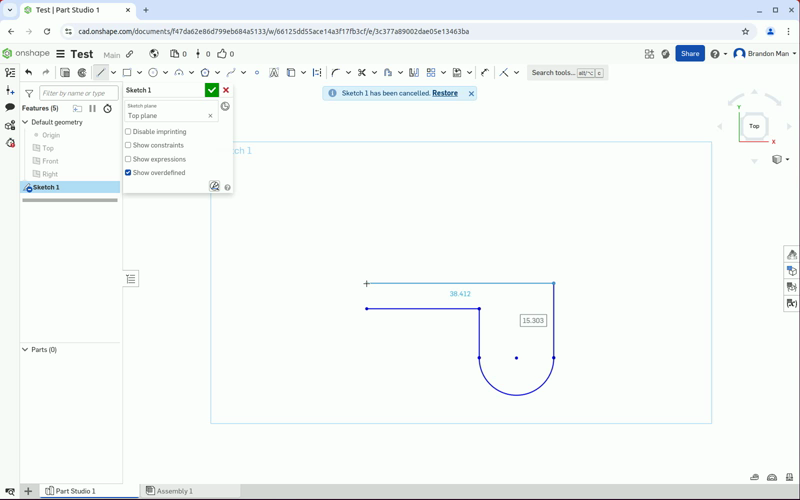
mouse_move(396, 283)
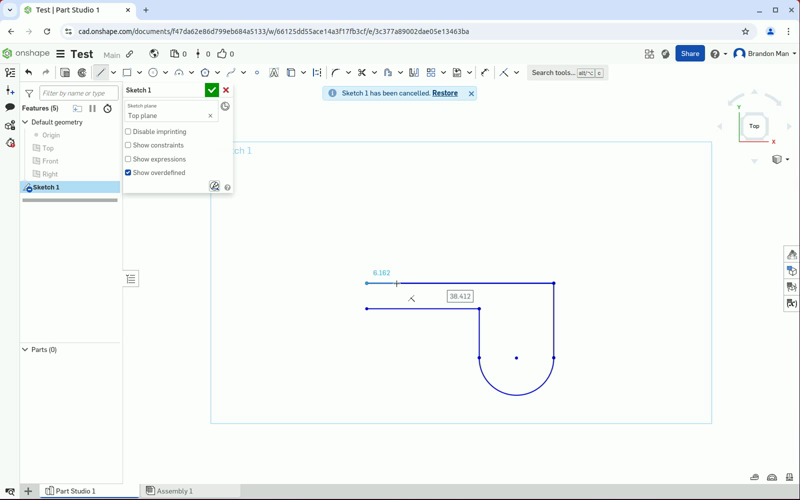
key_down(shift)
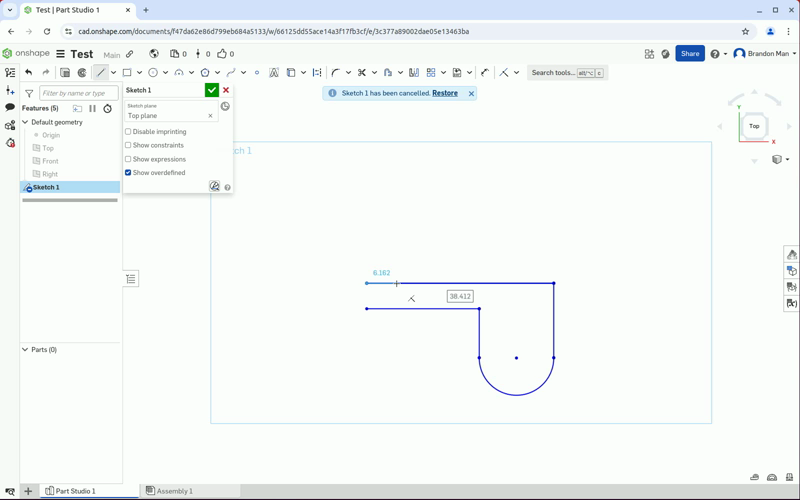
mouse_move(366, 308)
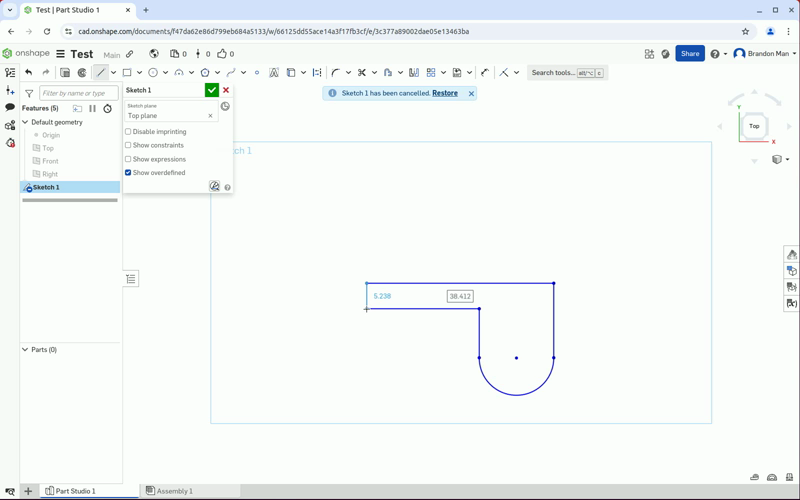
key_up(shift)
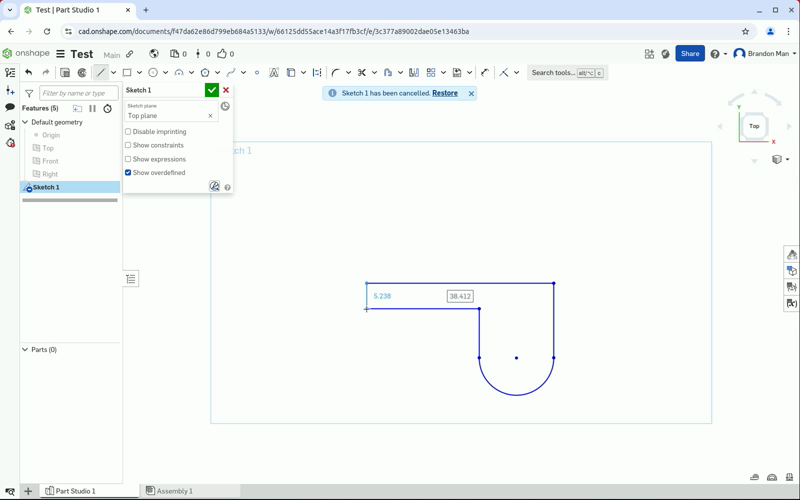
click(366, 308)
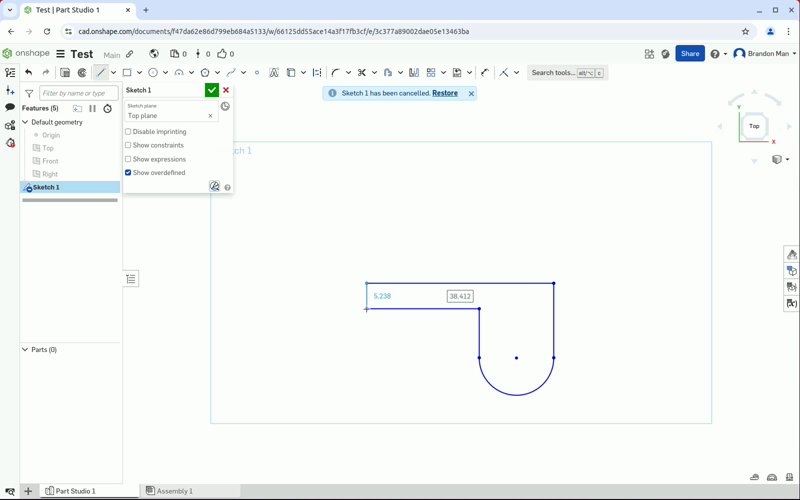
key(esc)
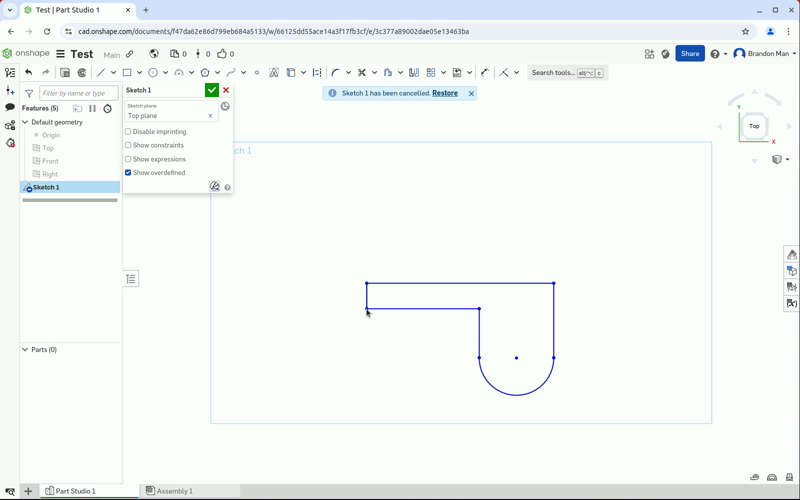
key(c)
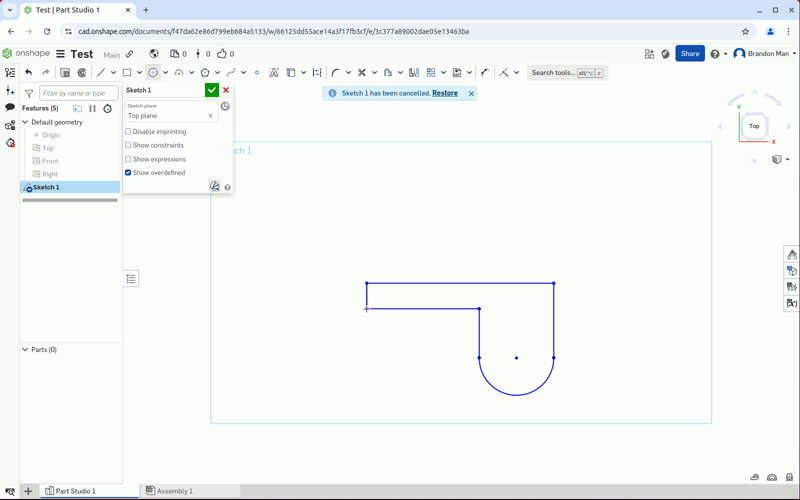
key_down(shift)
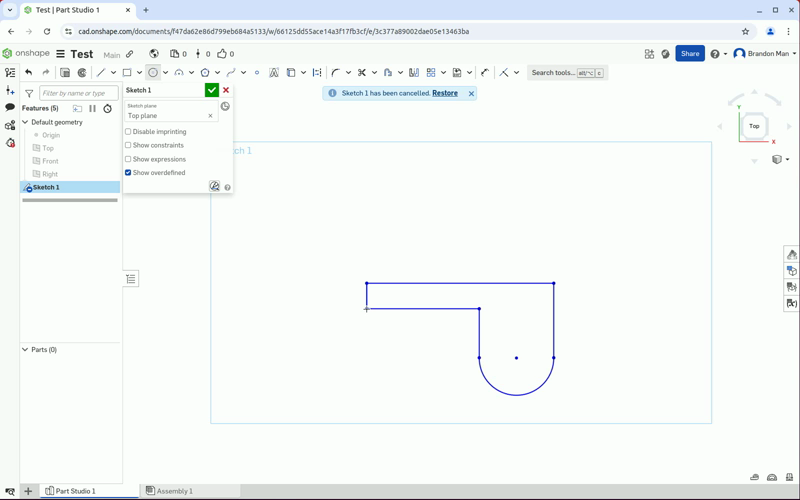
mouse_move(516, 357)
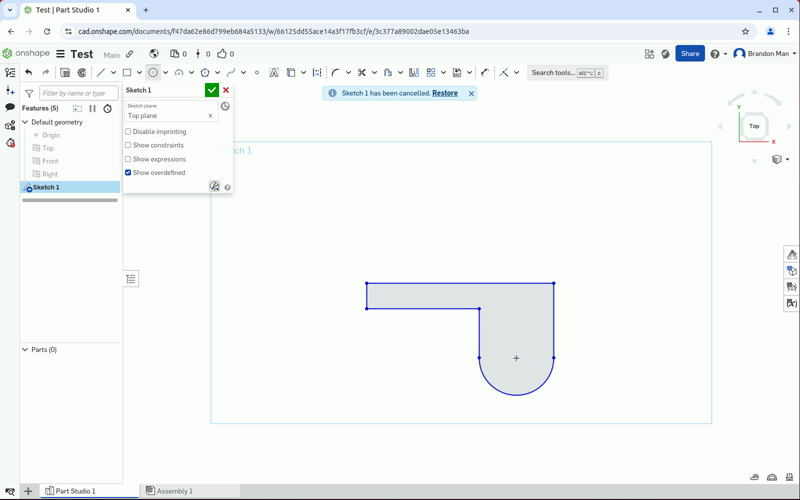
click(516, 357)
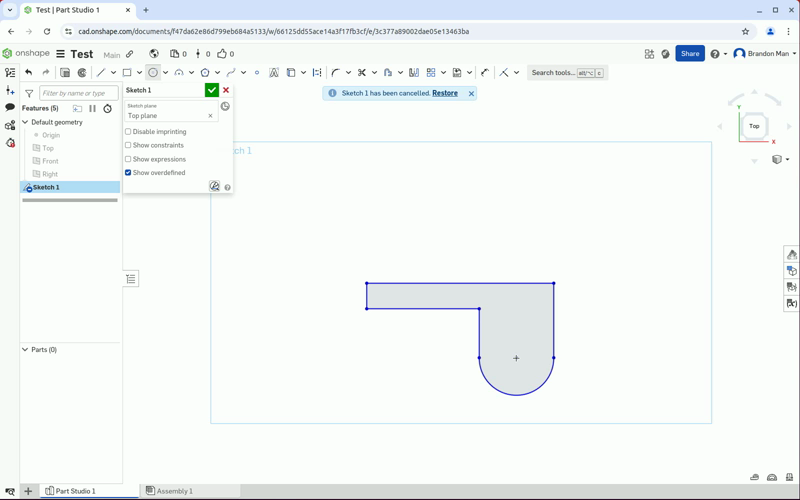
key_up(shift)
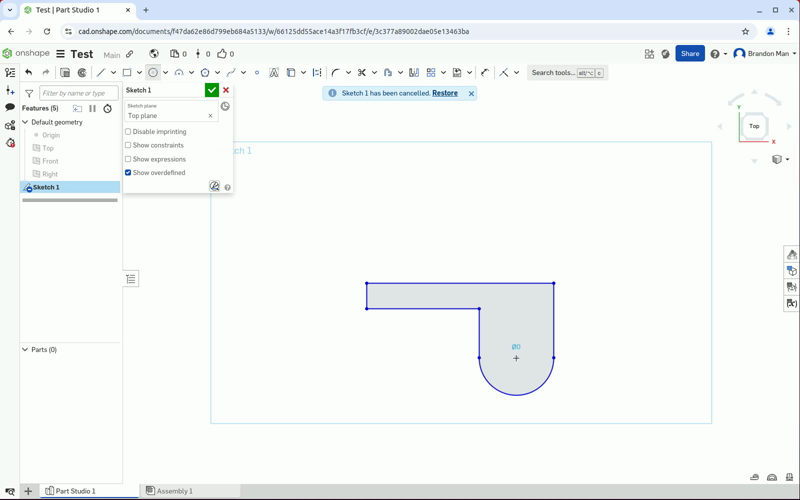
mouse_move(536, 357)
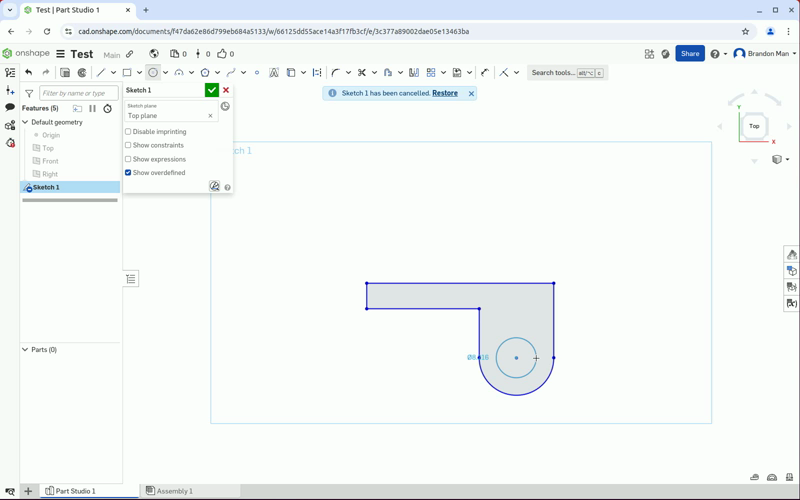
click(536, 357)
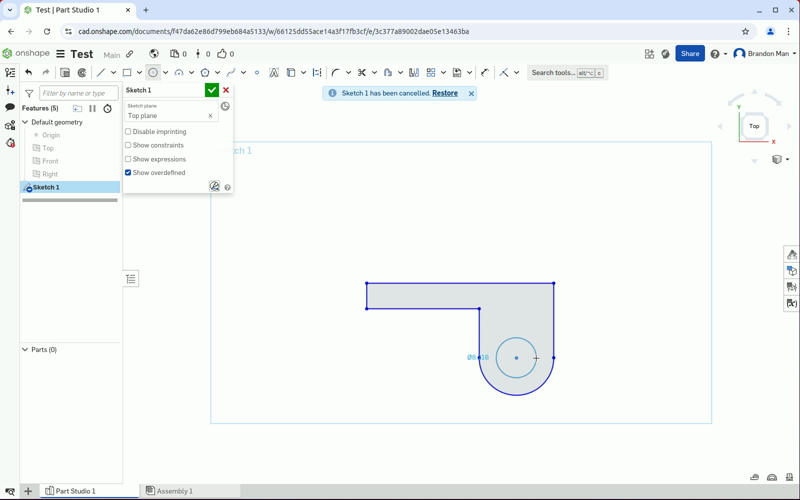
key(esc)
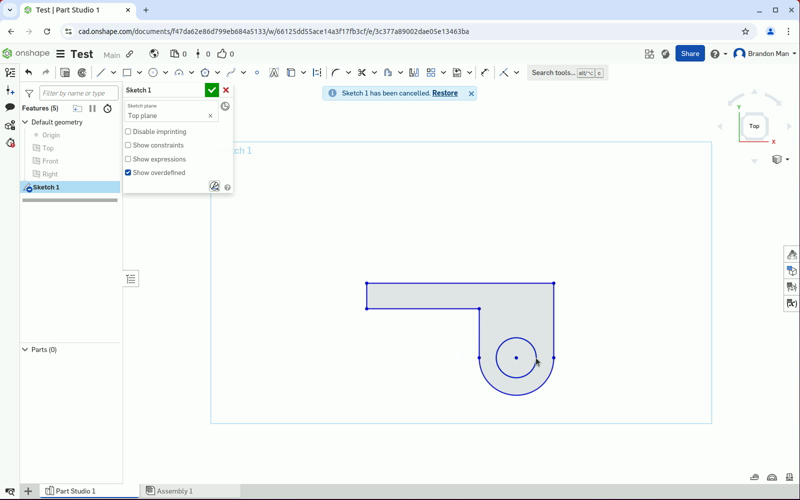
mouse_move(545, 360)
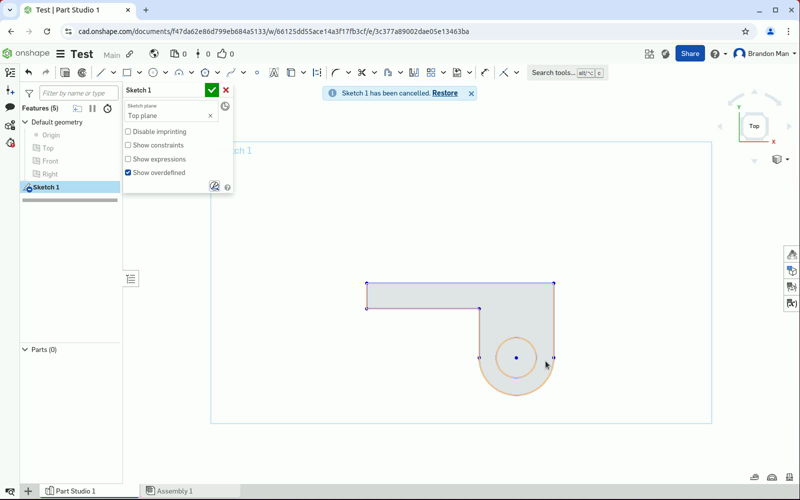
click(545, 360)
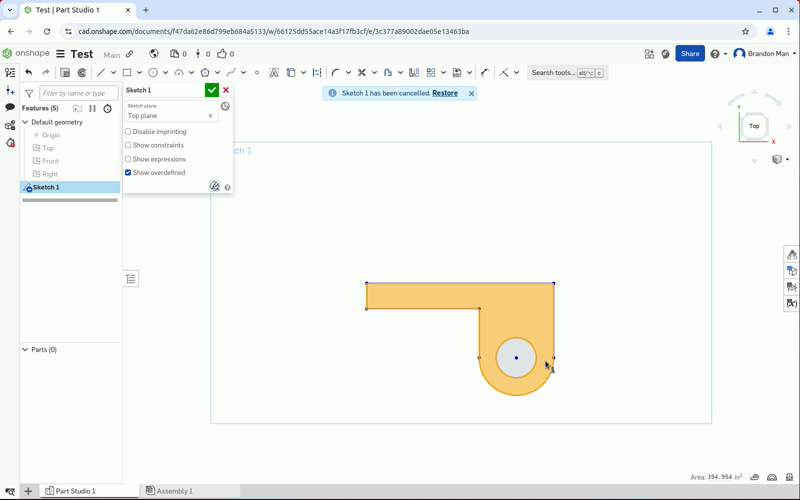
mouse_move(73, 352)
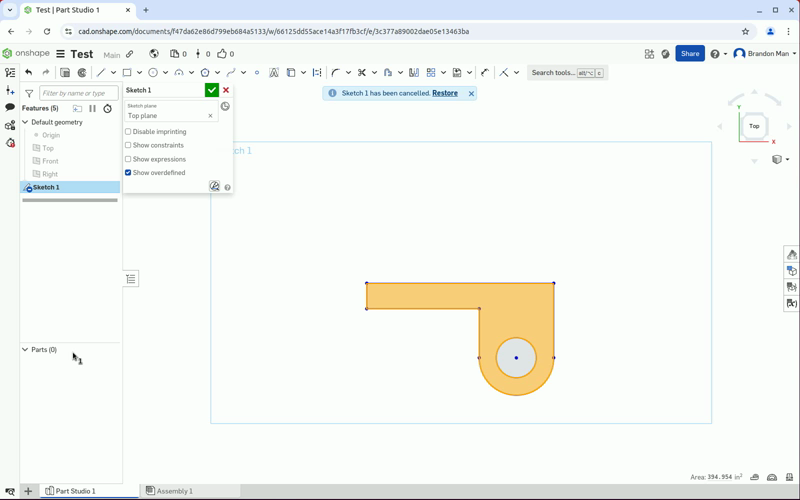
key(shift+y)
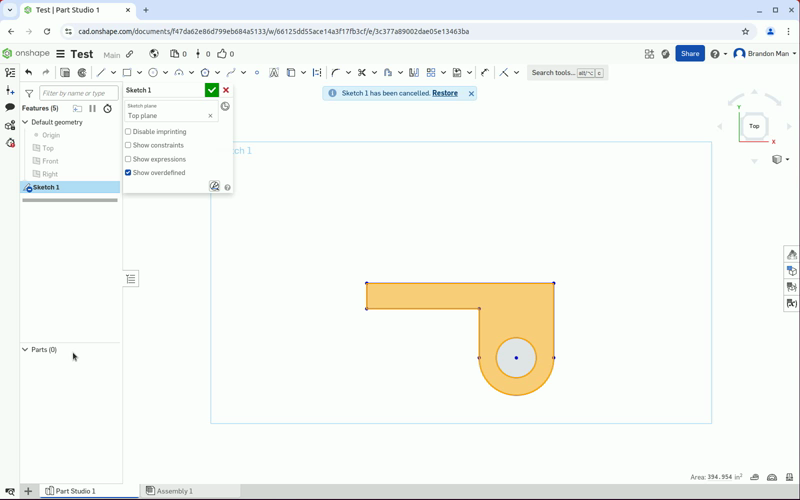
key(shift+e)
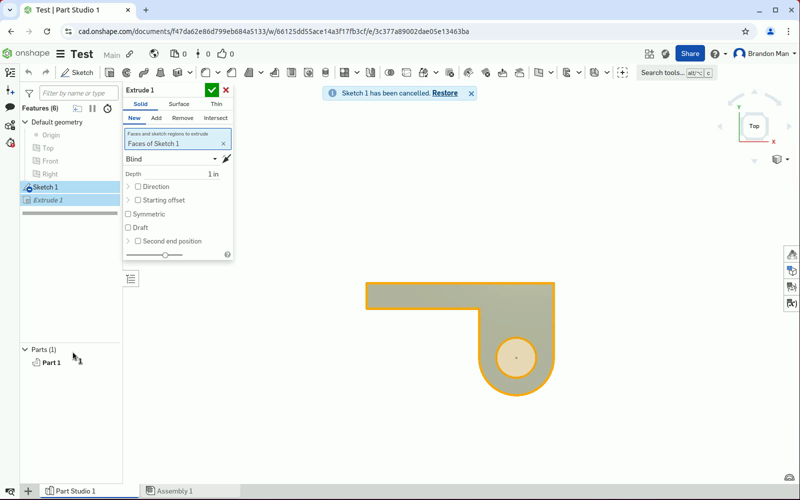
mouse_move(143, 106)
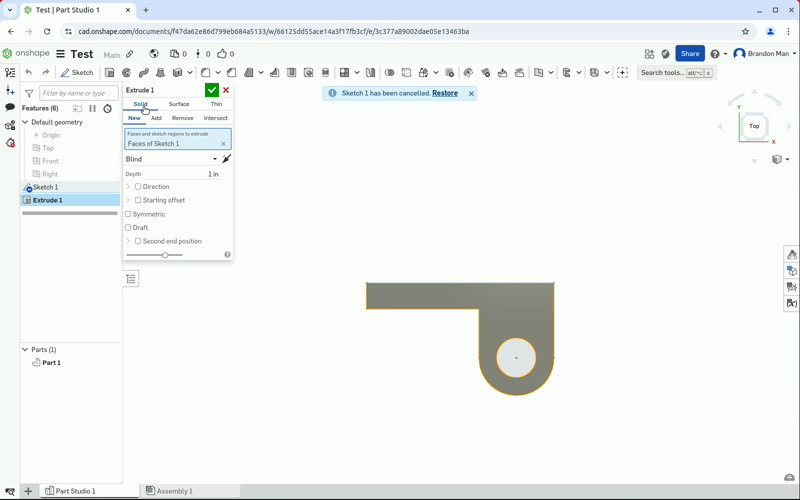
click(143, 106)
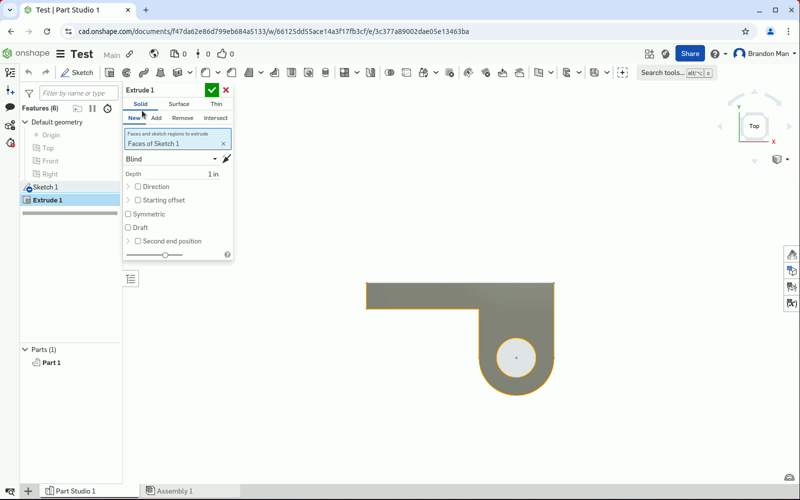
mouse_move(137, 120)
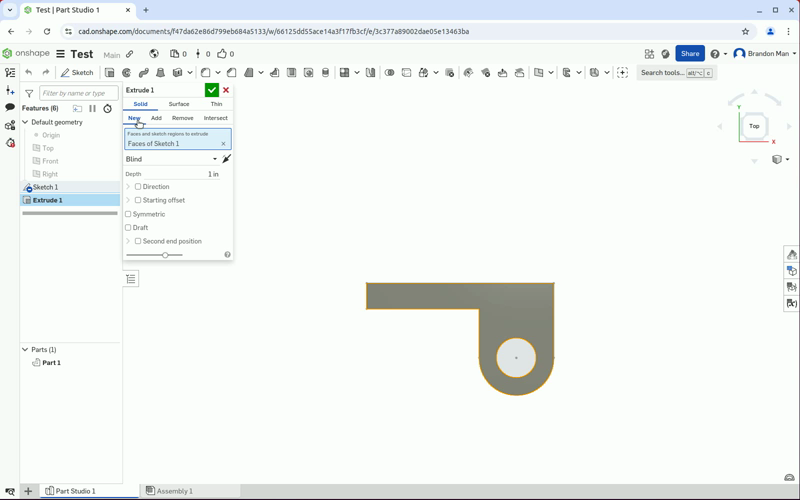
click(137, 120)
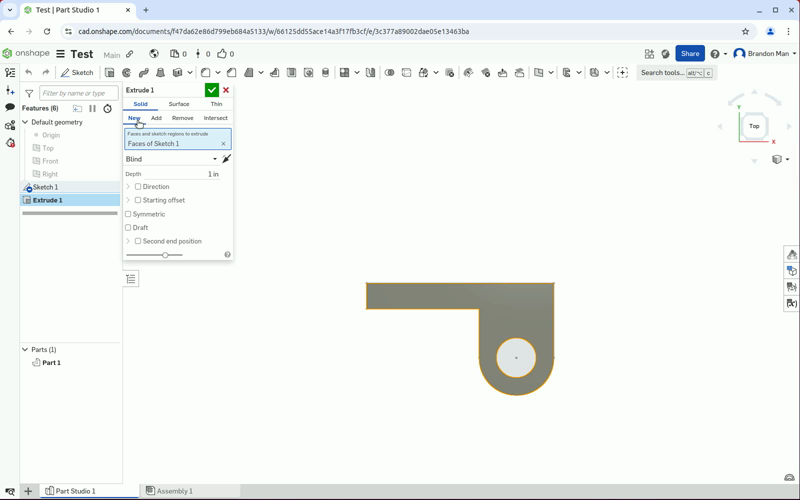
key(tab, 4)
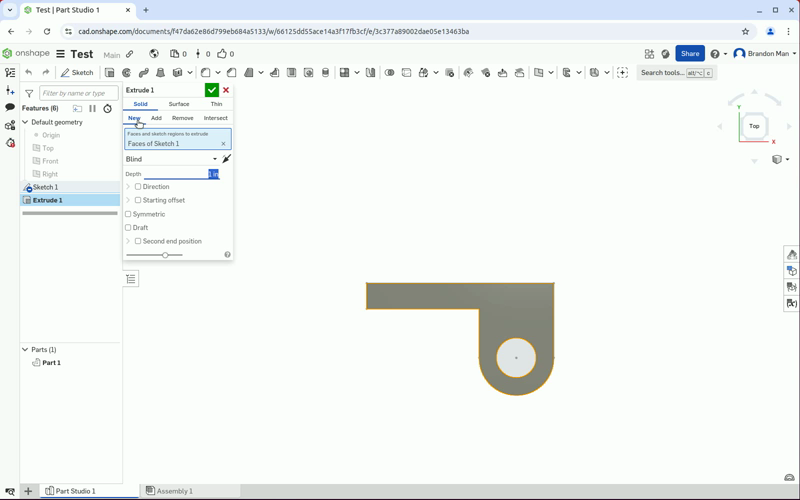
text(19.257)
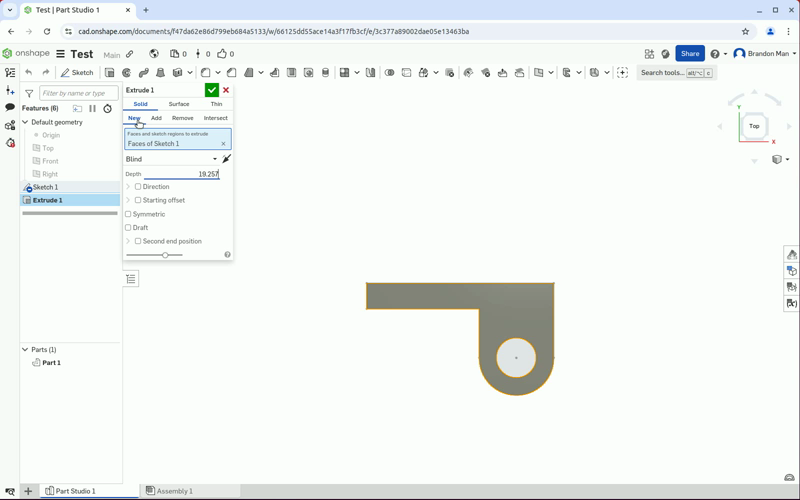
key(enter)
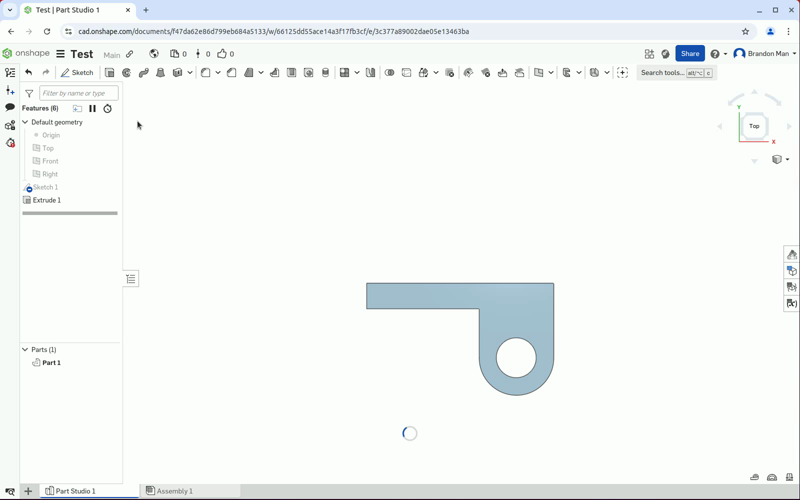
key(shift+h)
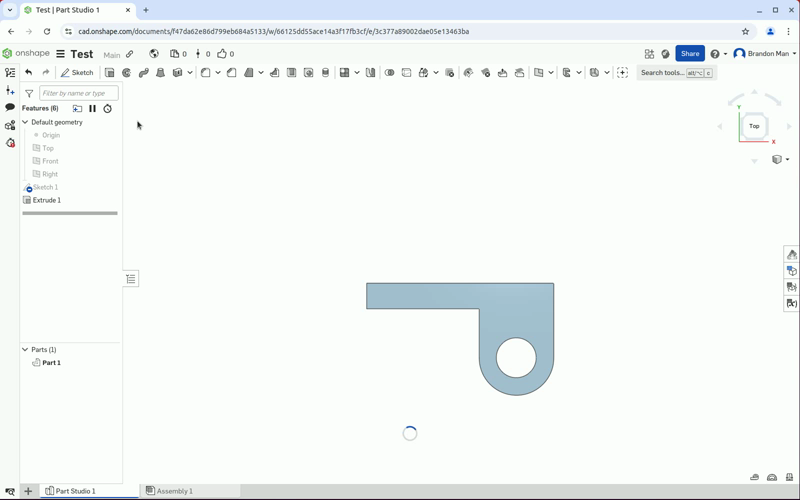
key(shift+h)
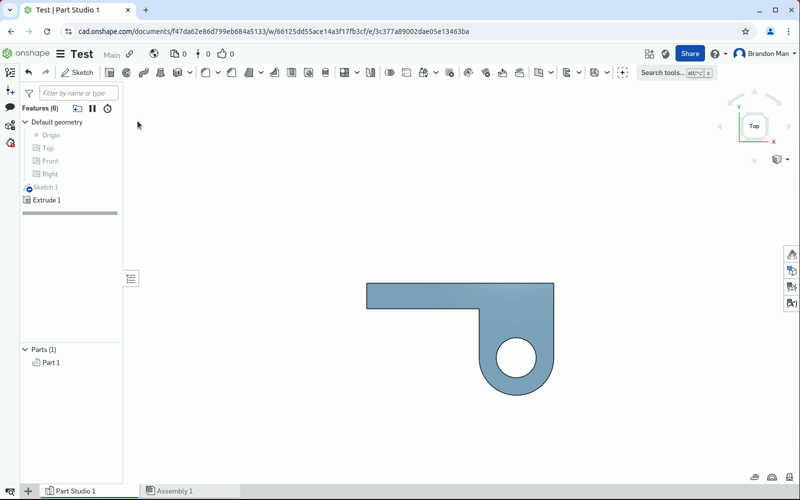
mouse_move(73, 189)
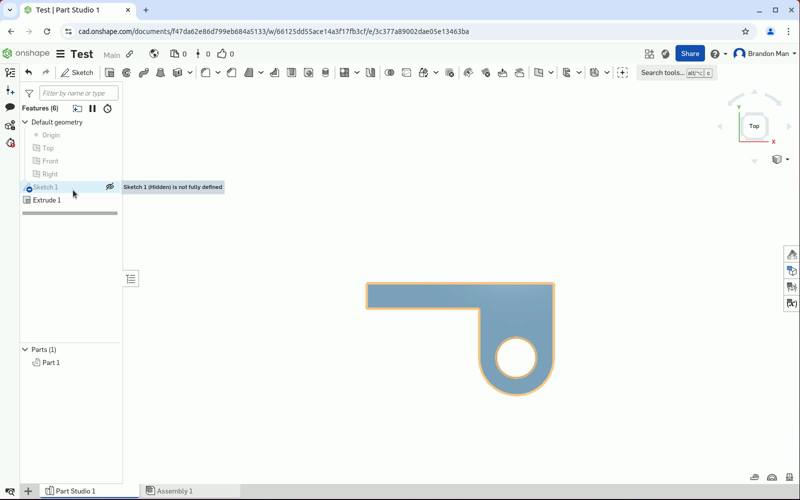
click(73, 189)
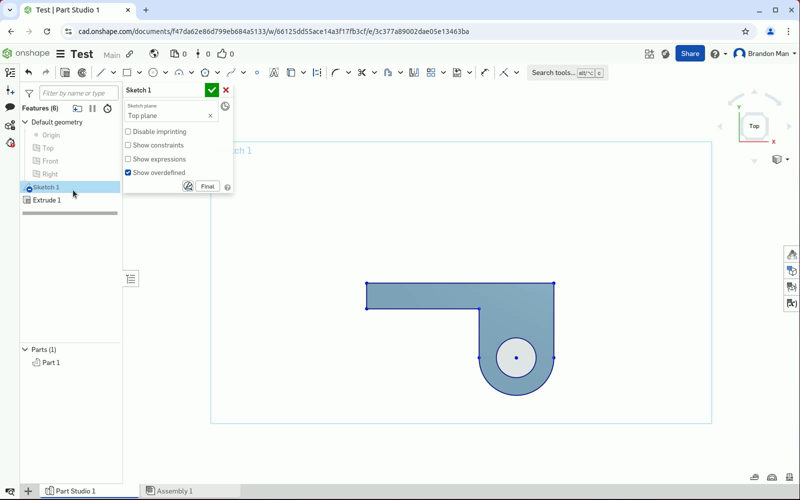
mouse_move(229, 92)
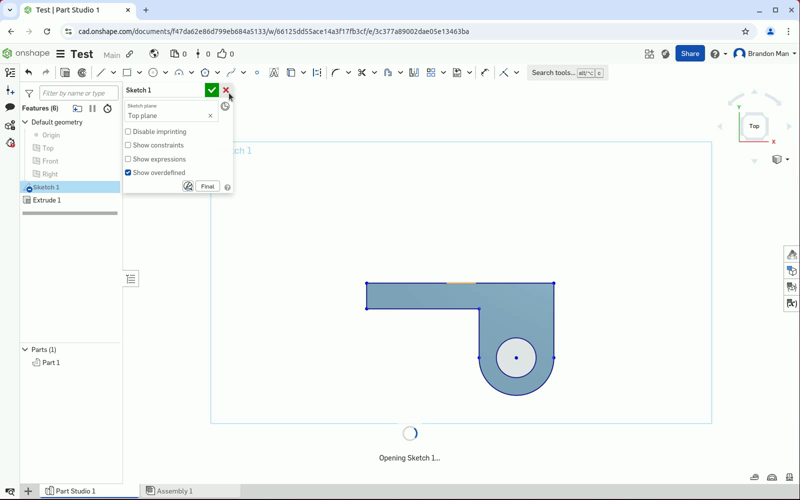
click(229, 92)
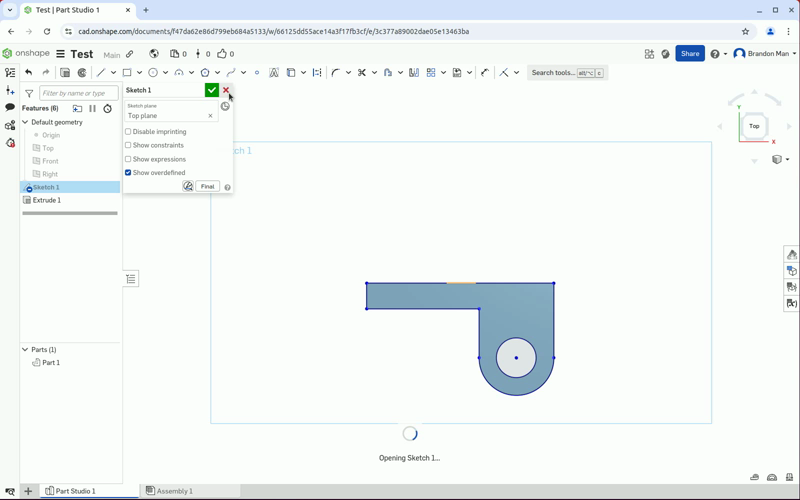
key(shift+s)
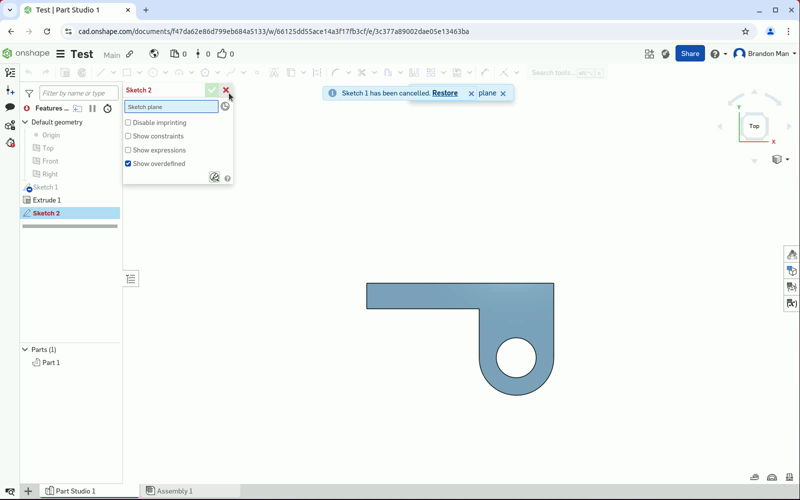
mouse_move(73, 150)
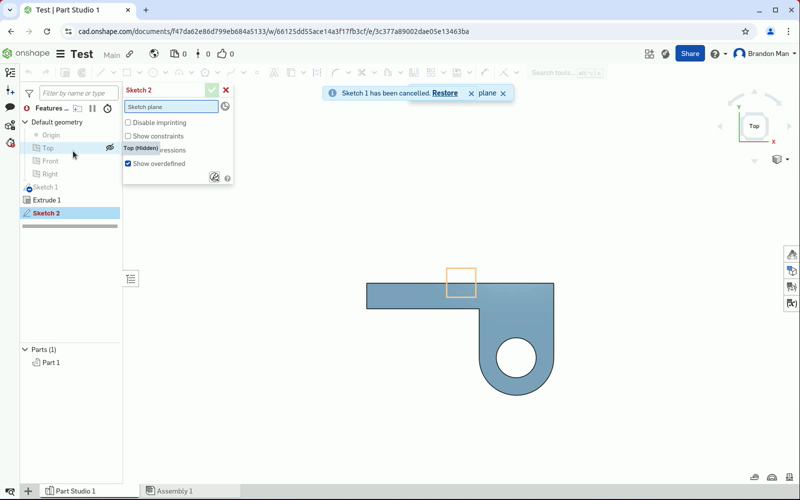
click(73, 150)
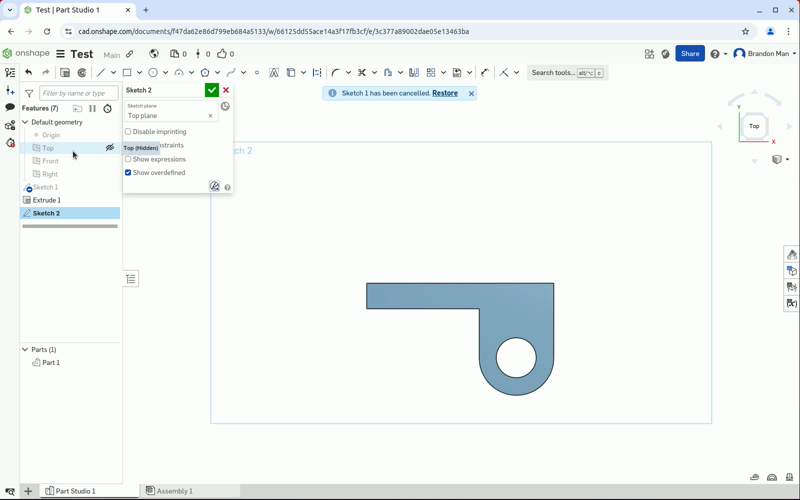
mouse_move(73, 352)
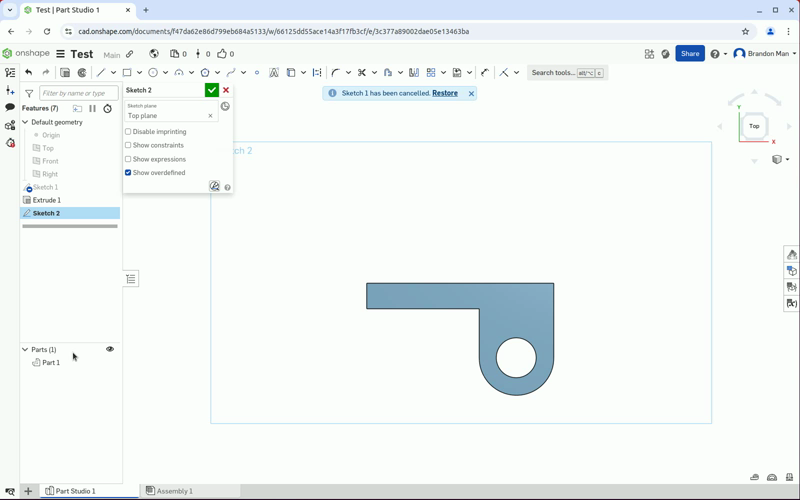
key(y)
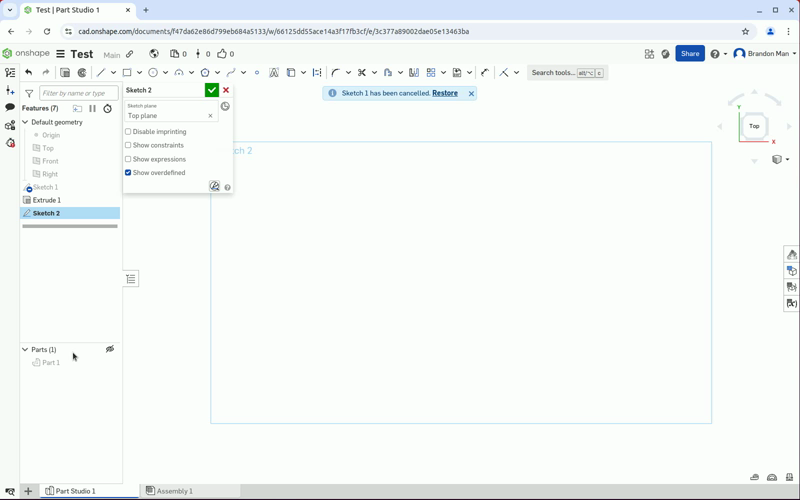
key(l)
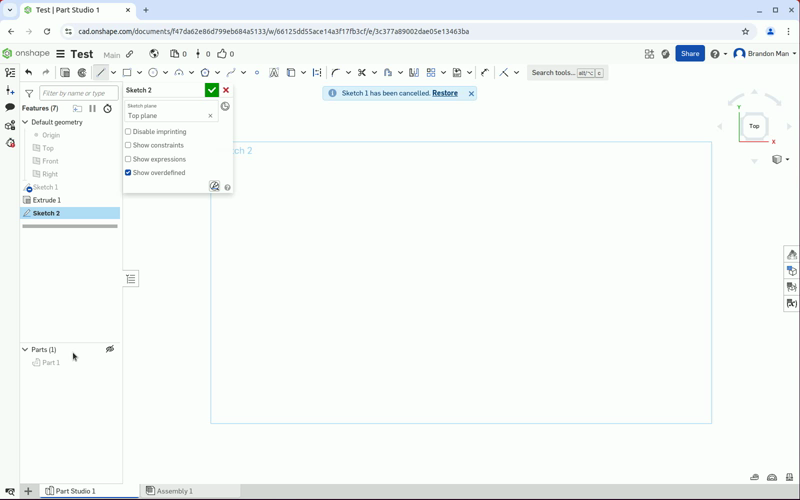
key_down(shift)
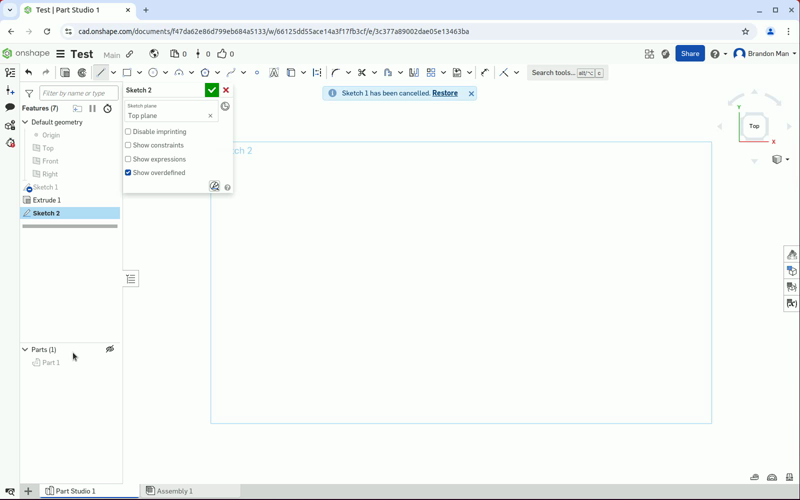
mouse_move(366, 357)
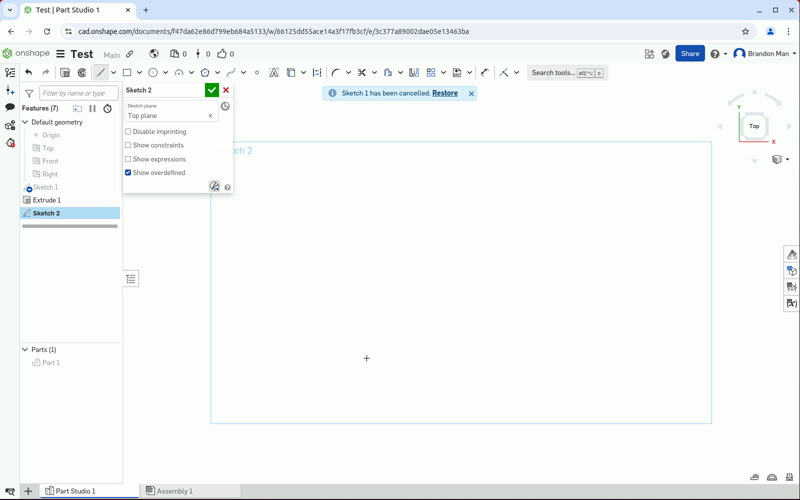
click(366, 357)
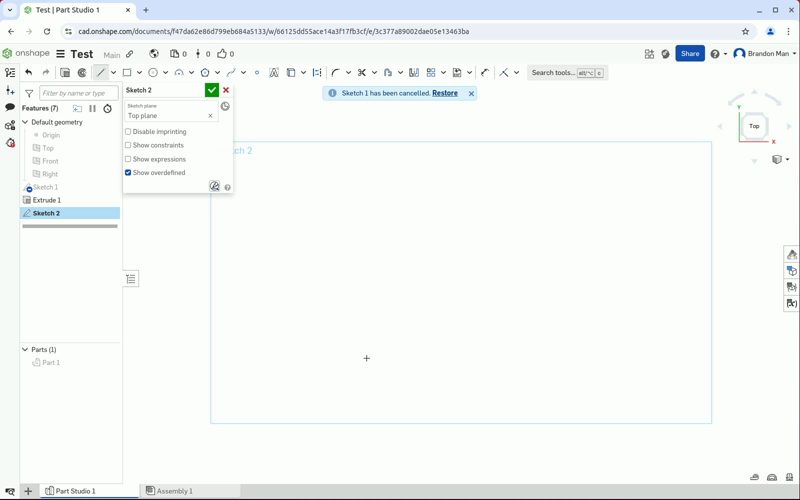
key_up(shift)
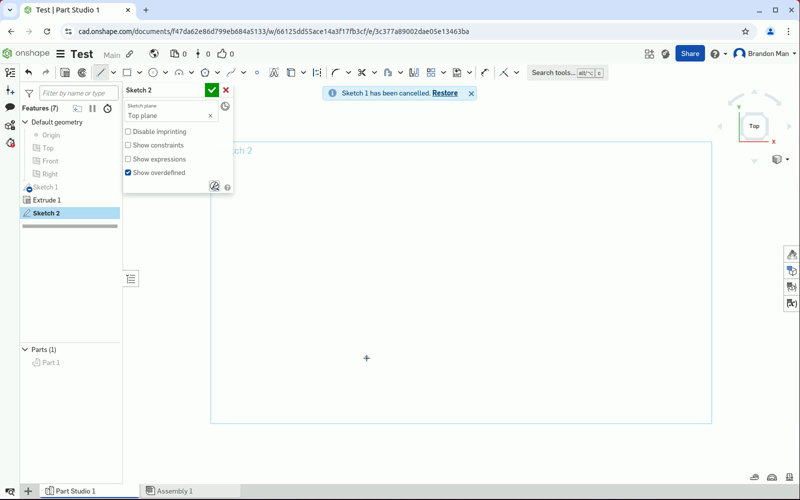
key_down(shift)
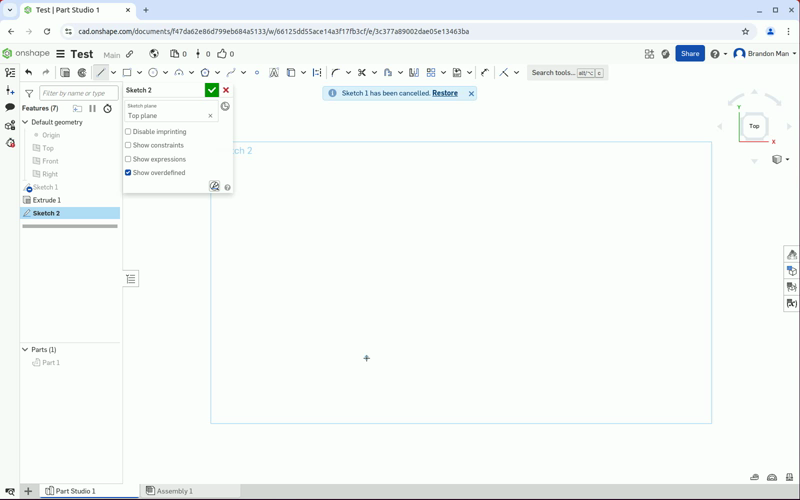
mouse_move(479, 357)
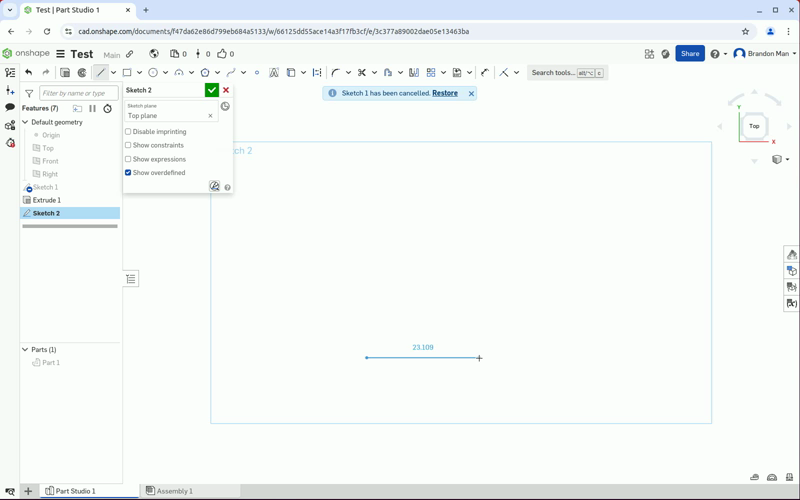
click(479, 357)
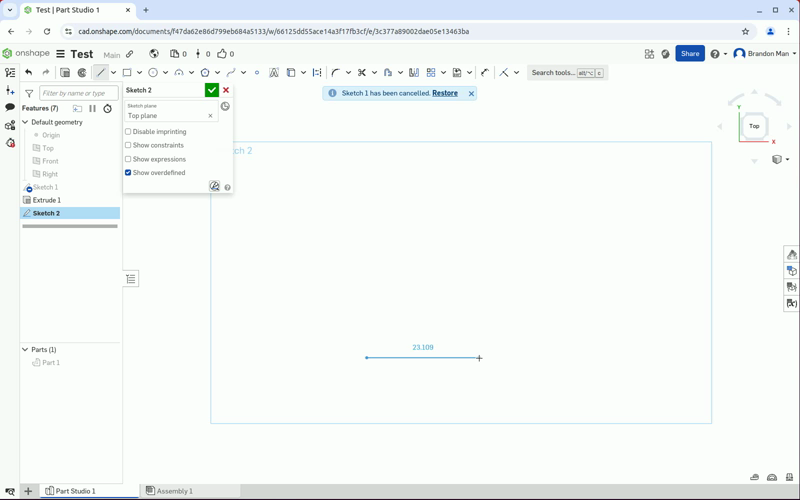
key_up(shift)
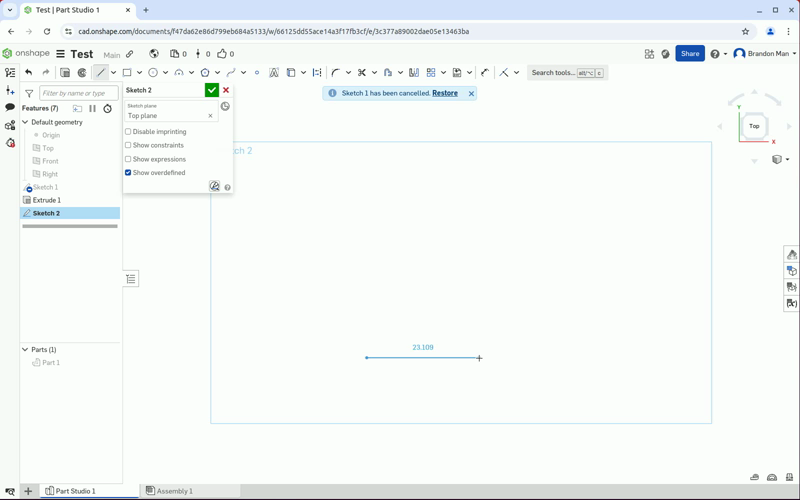
key_down(shift)
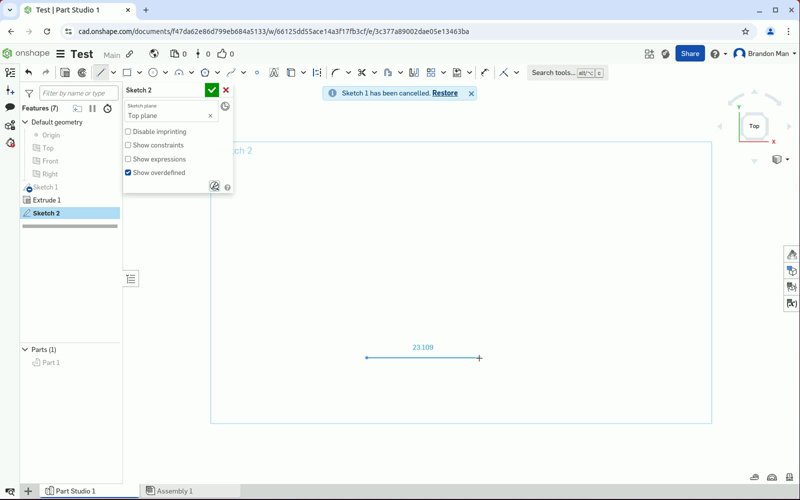
mouse_move(509, 357)
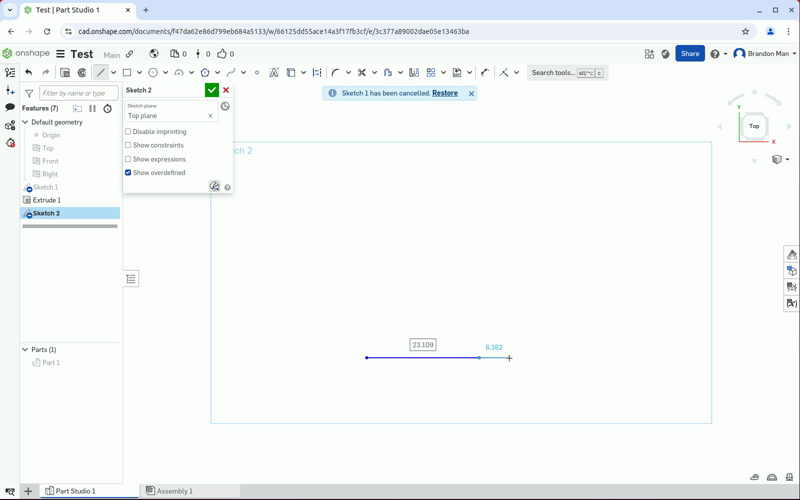
mouse_move(479, 309)
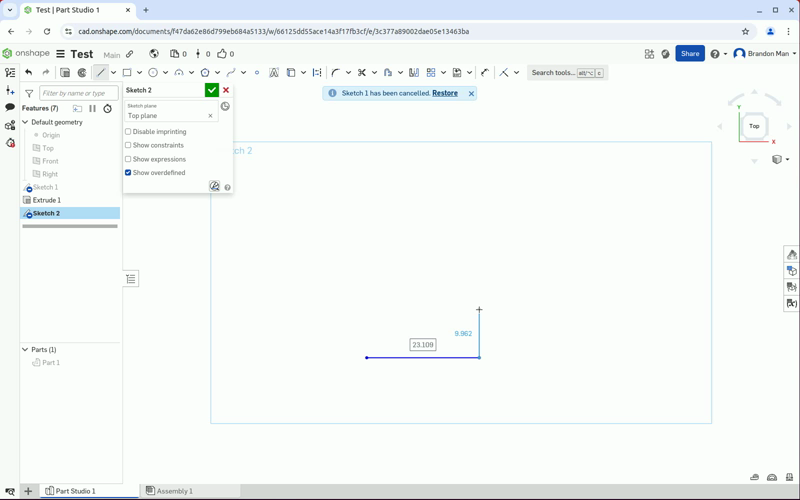
click(479, 309)
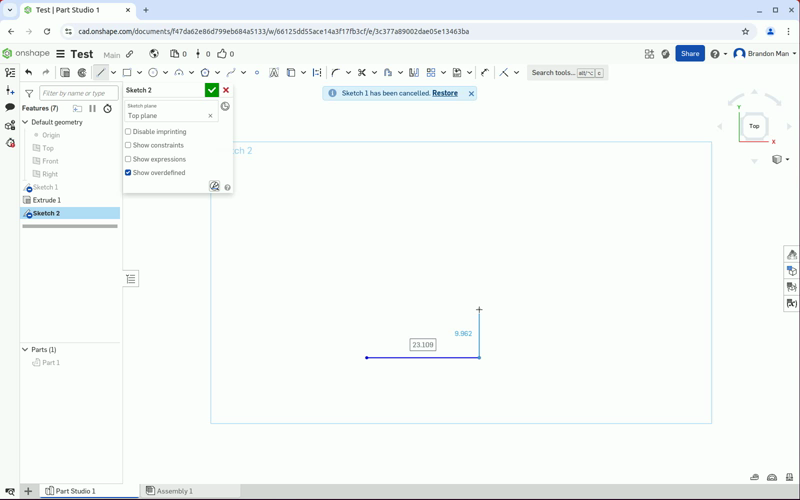
key_up(shift)
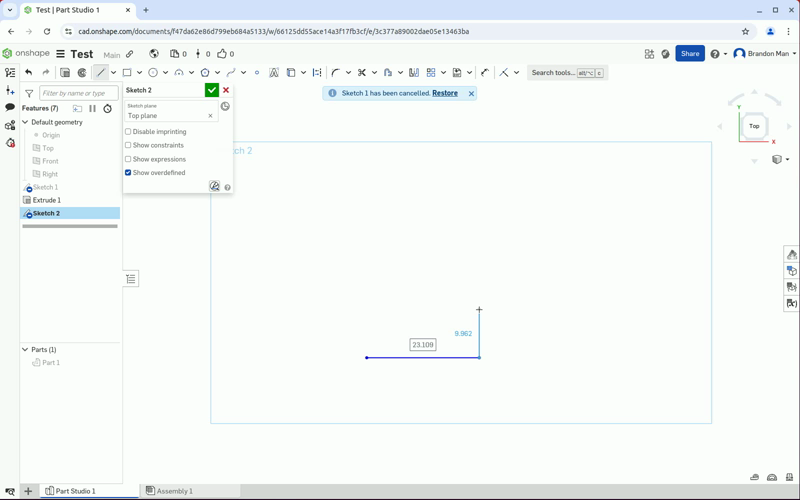
key_down(shift)
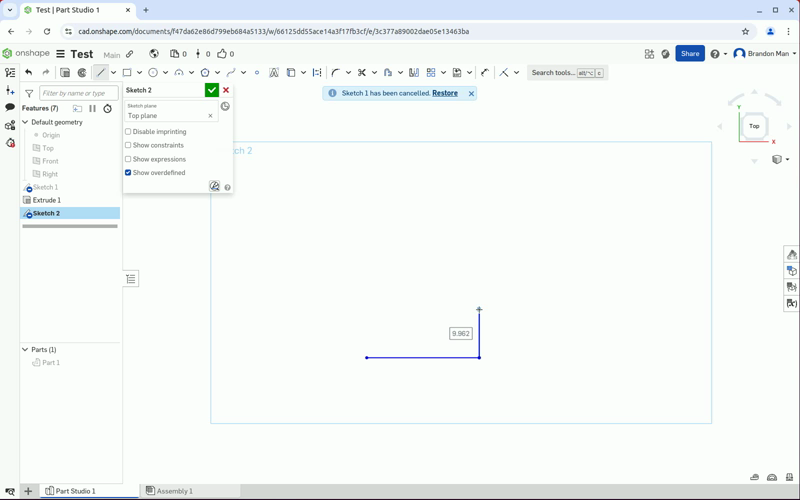
mouse_move(366, 309)
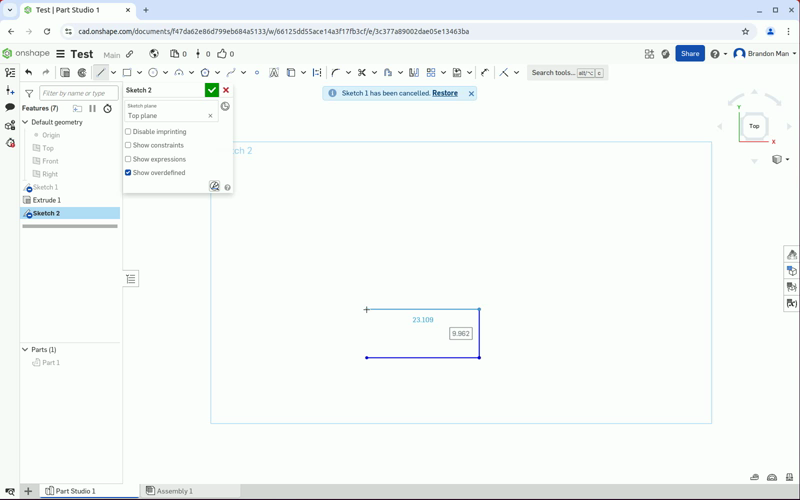
click(366, 309)
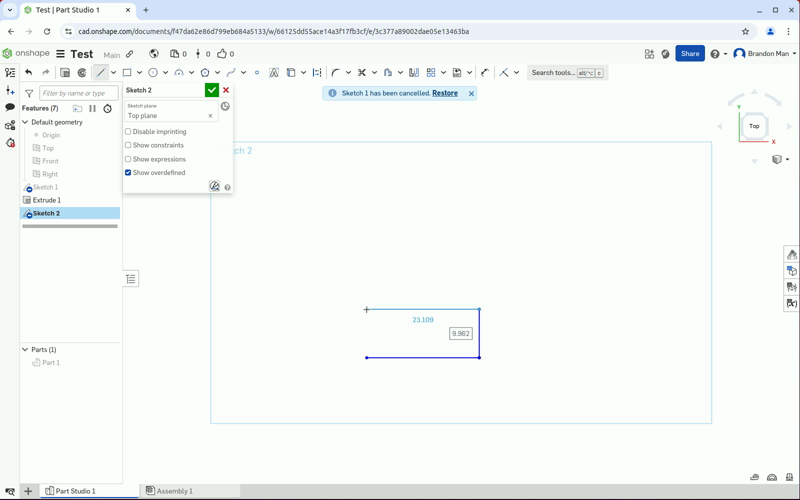
key_up(shift)
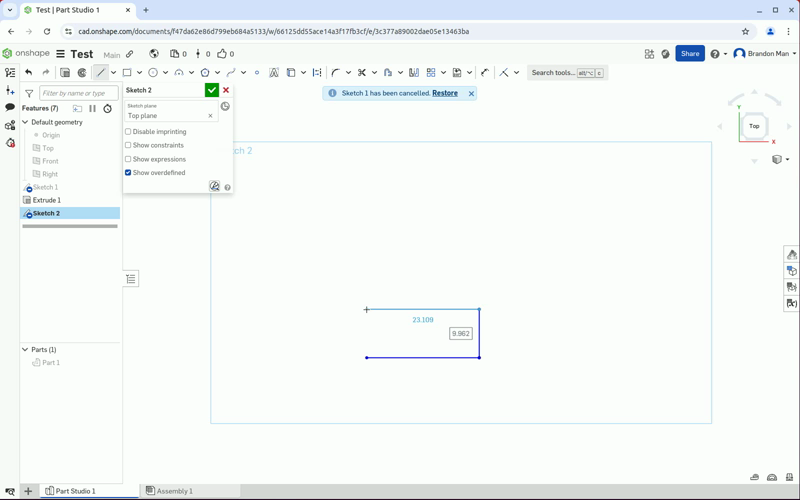
mouse_move(396, 309)
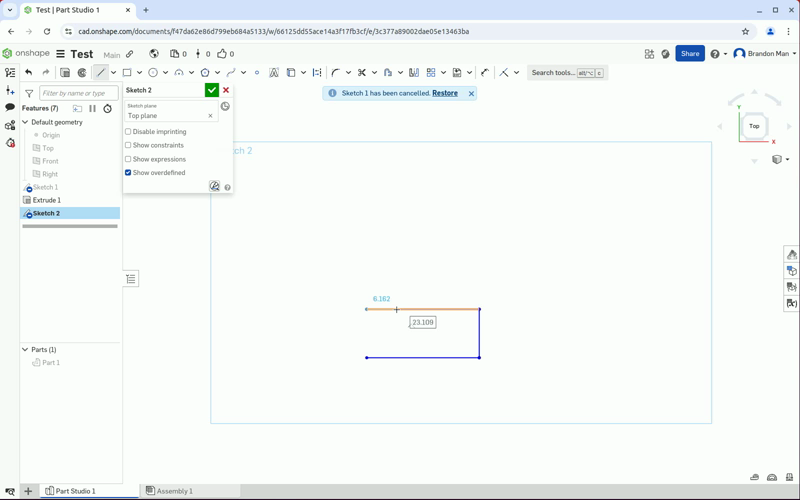
key_down(shift)
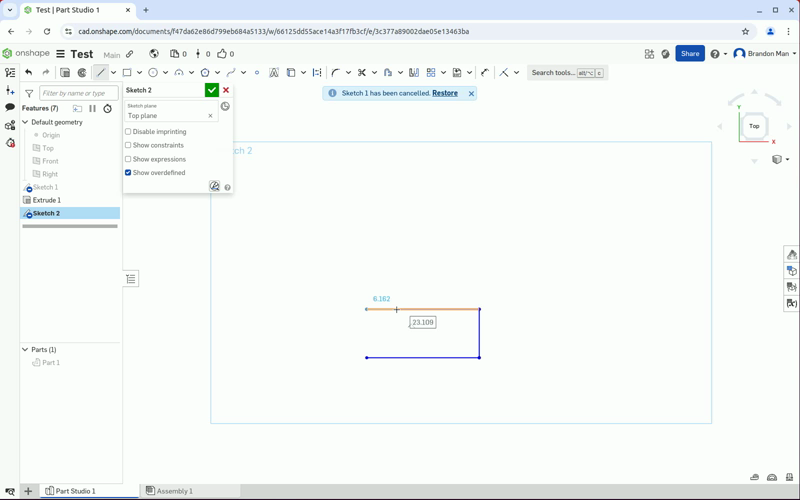
mouse_move(366, 357)
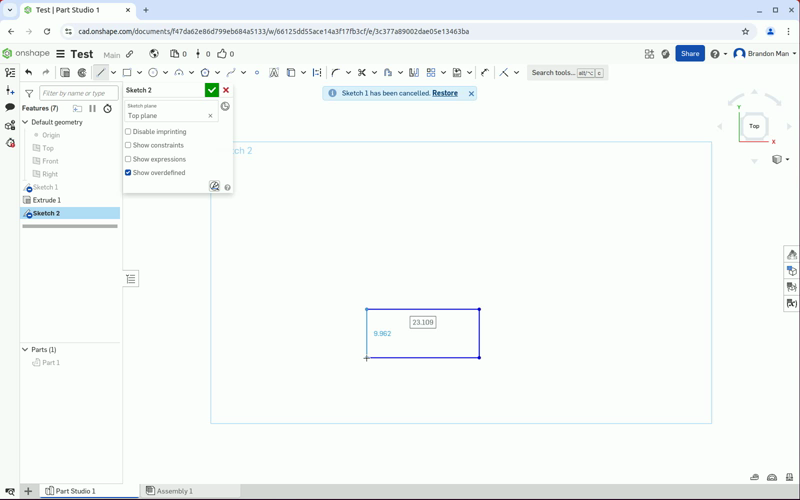
key_up(shift)
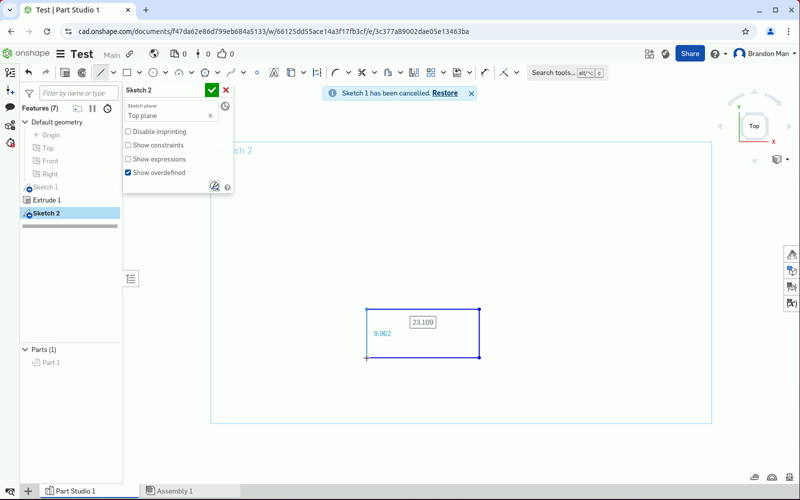
click(366, 357)
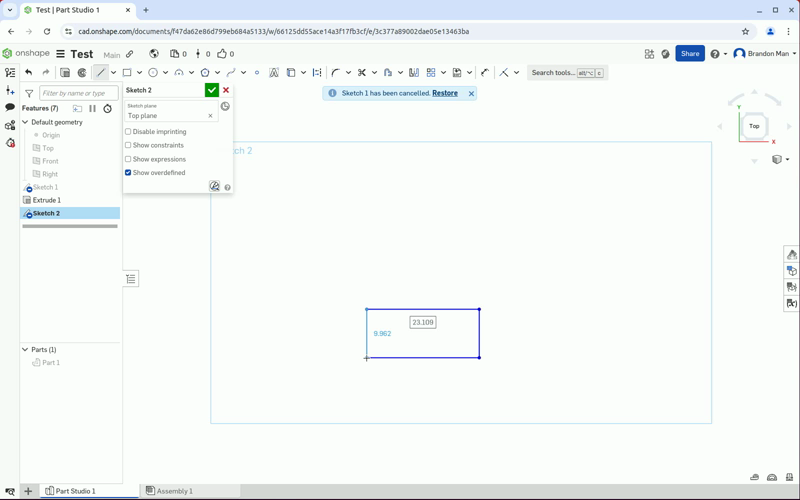
key(esc)
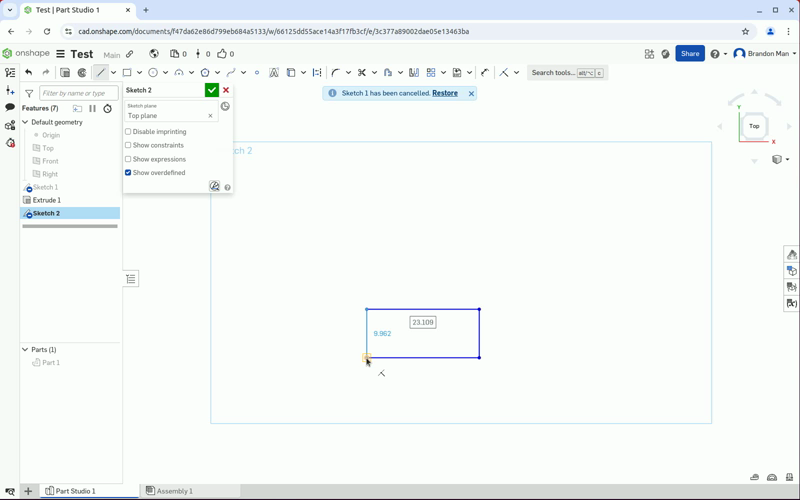
mouse_move(449, 314)
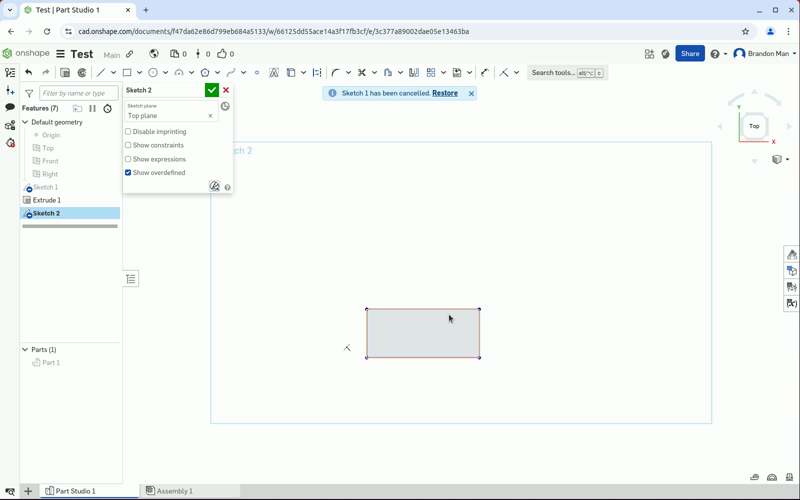
click(449, 314)
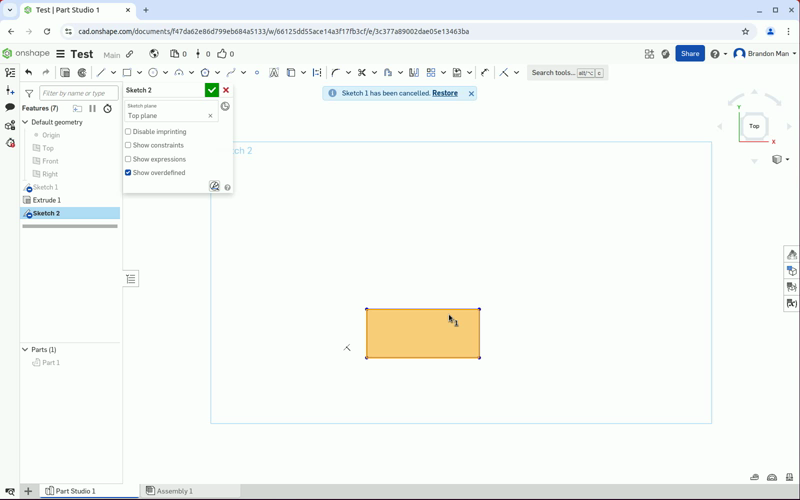
mouse_move(73, 352)
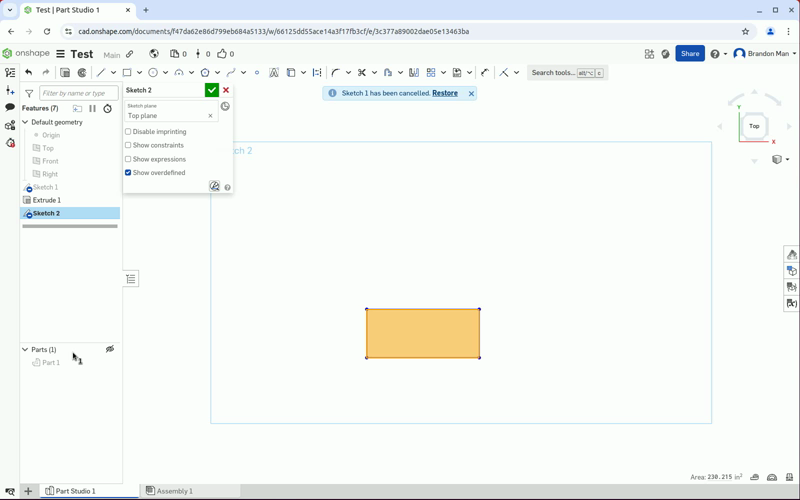
key(shift+y)
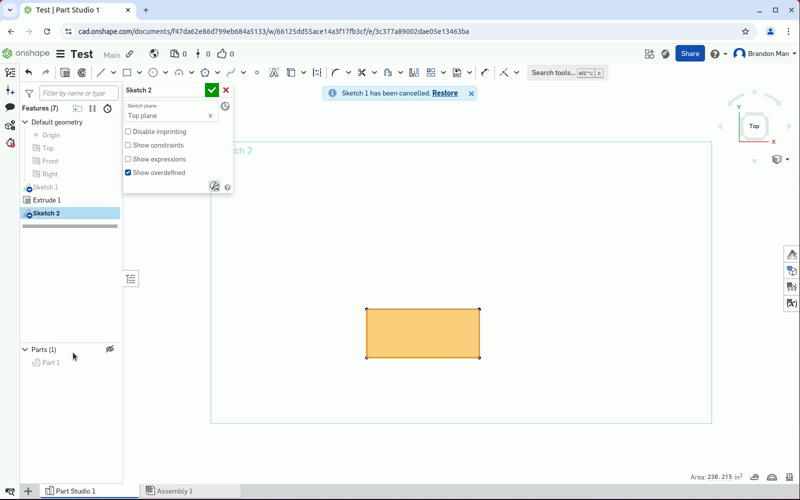
key(shift+e)
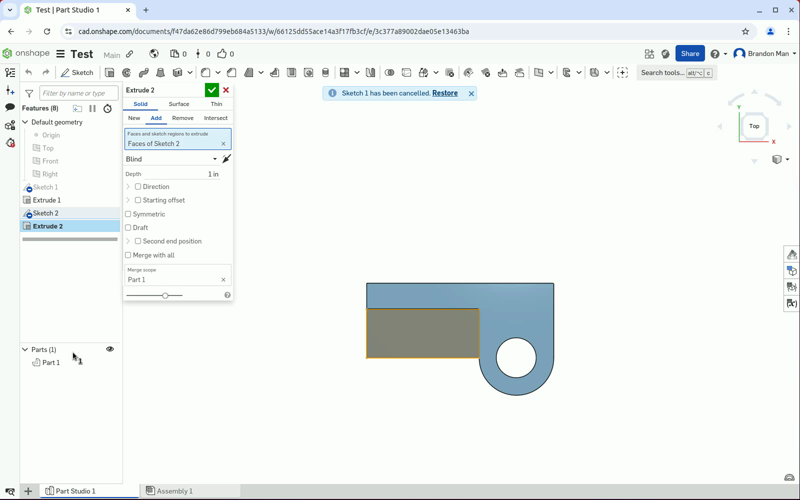
mouse_move(143, 106)
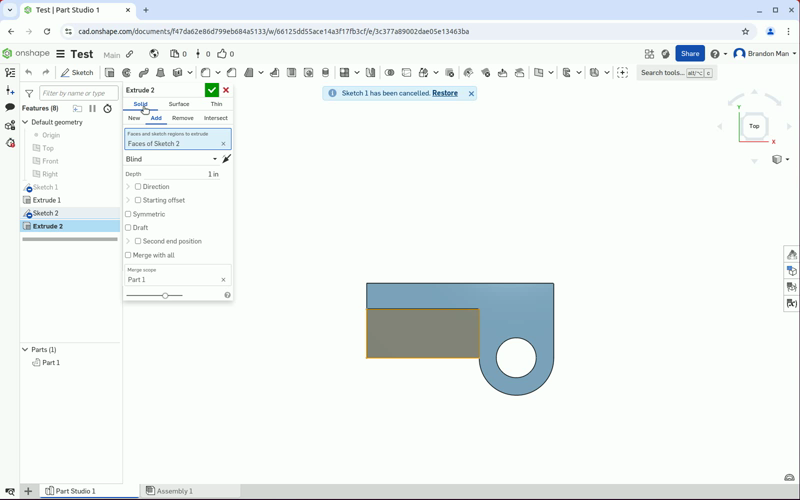
click(143, 106)
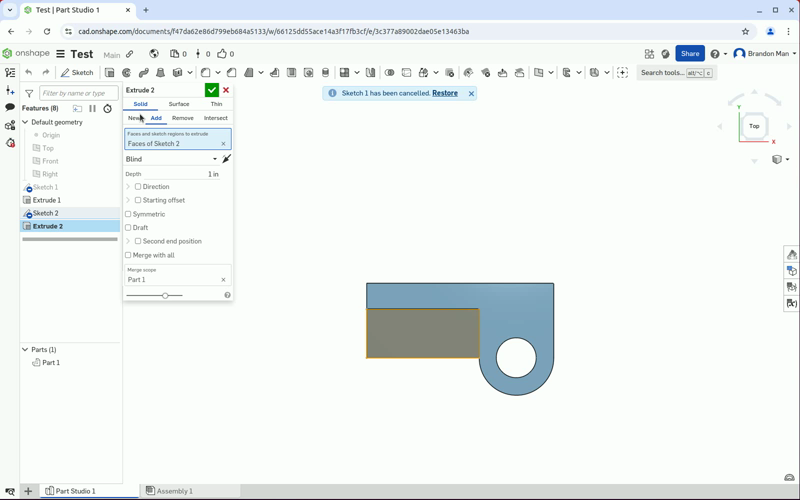
mouse_move(137, 120)
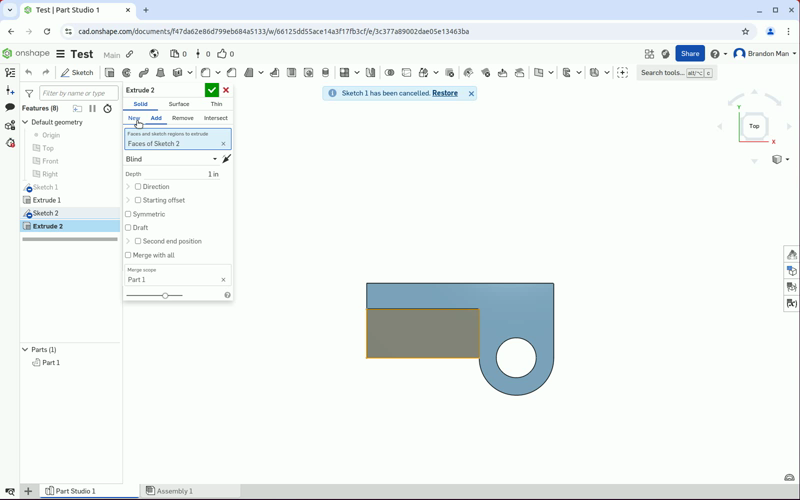
click(137, 120)
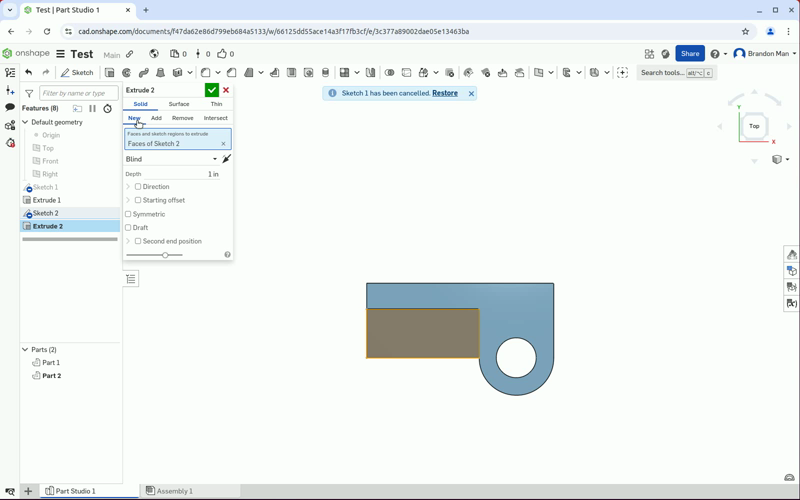
key(tab, 4)
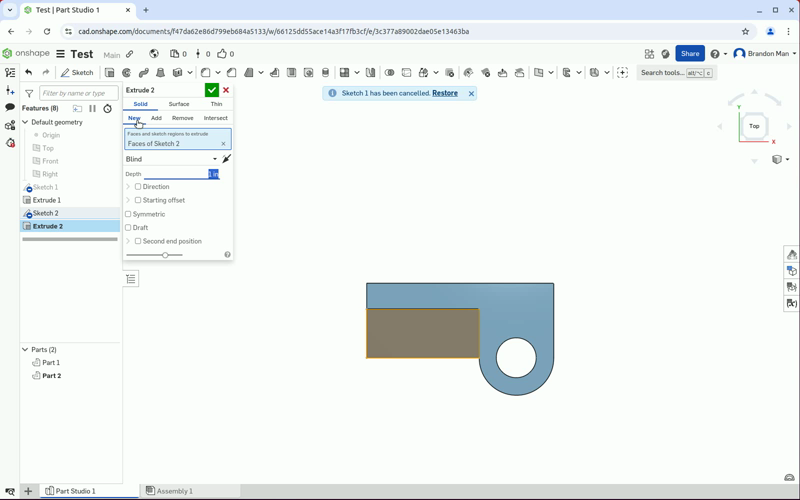
text(5.296)
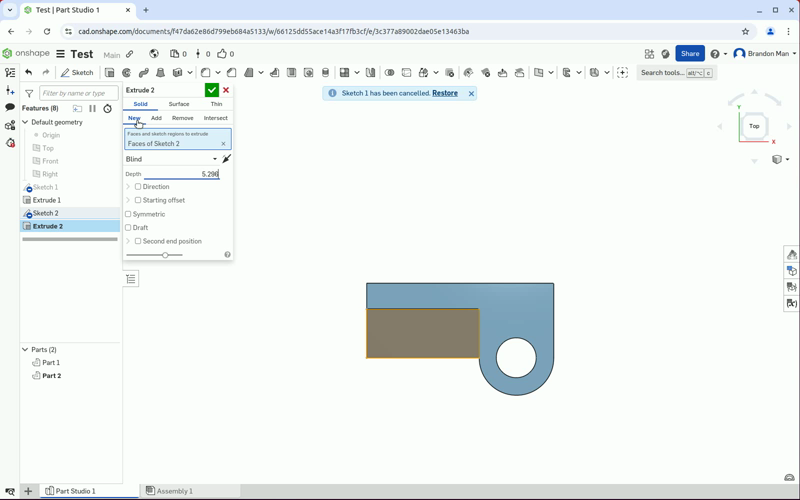
key(enter)
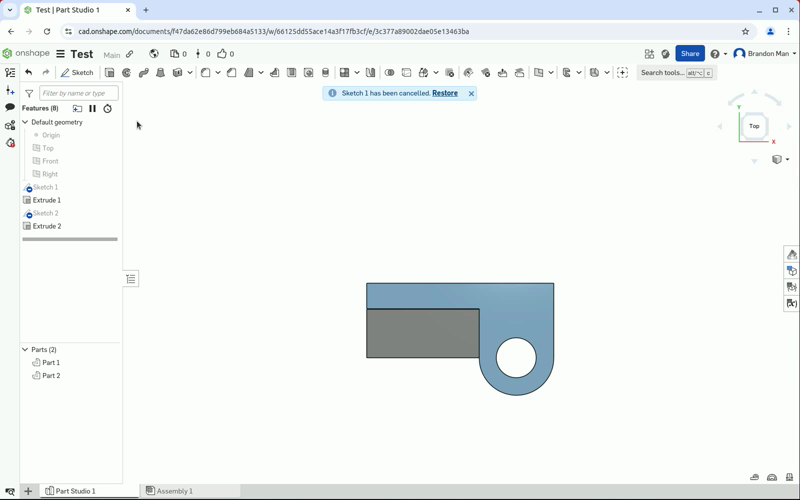
key(shift+h)
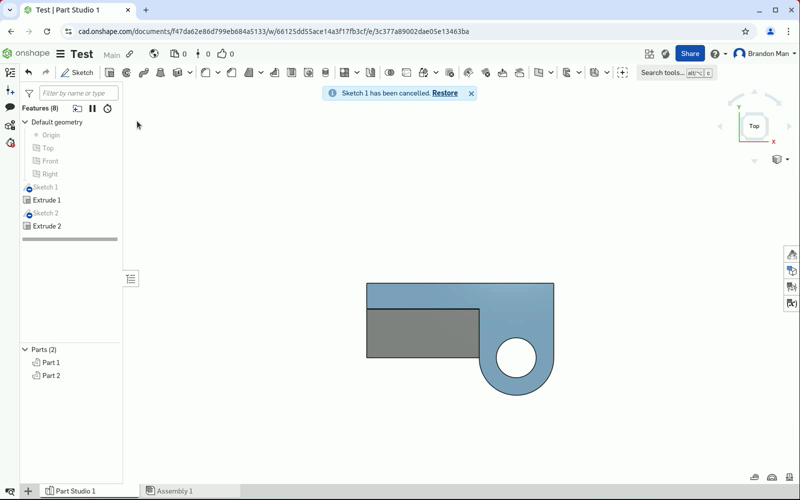
key(shift+h)
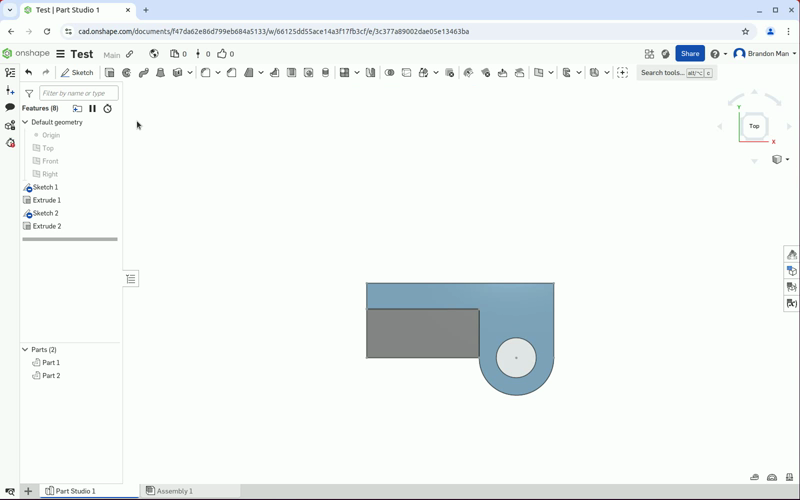
key(shift+7)
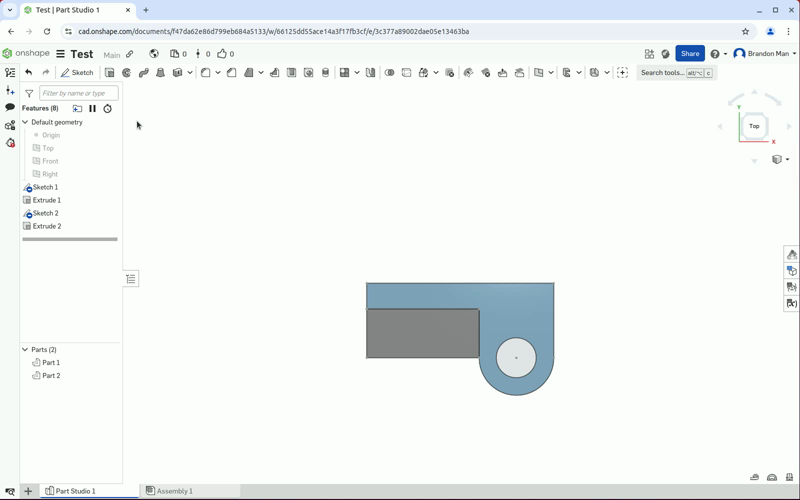
key(up, 3)
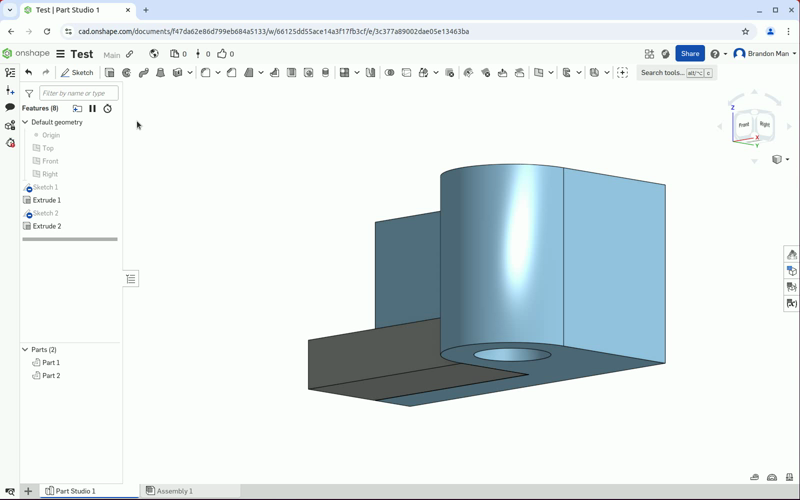
key(left, 3)
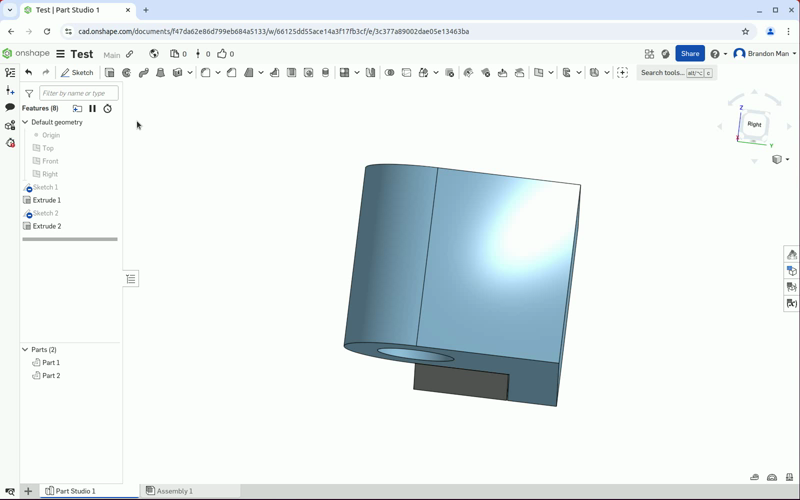
key(right, 3)
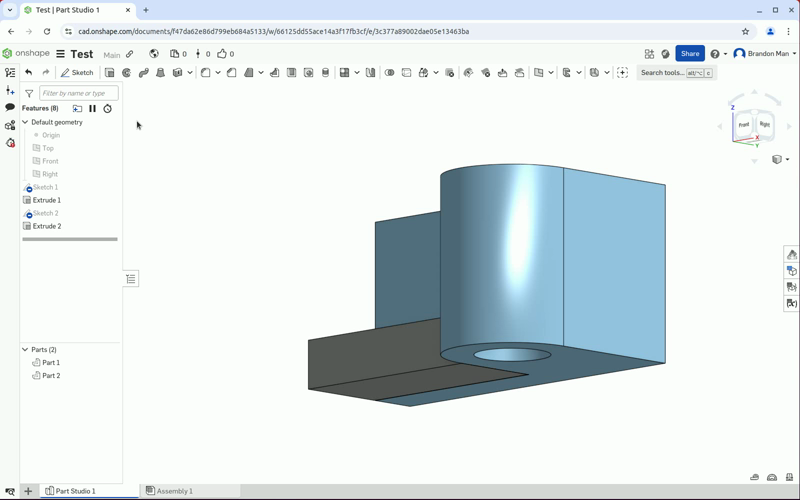
key(down, 3)
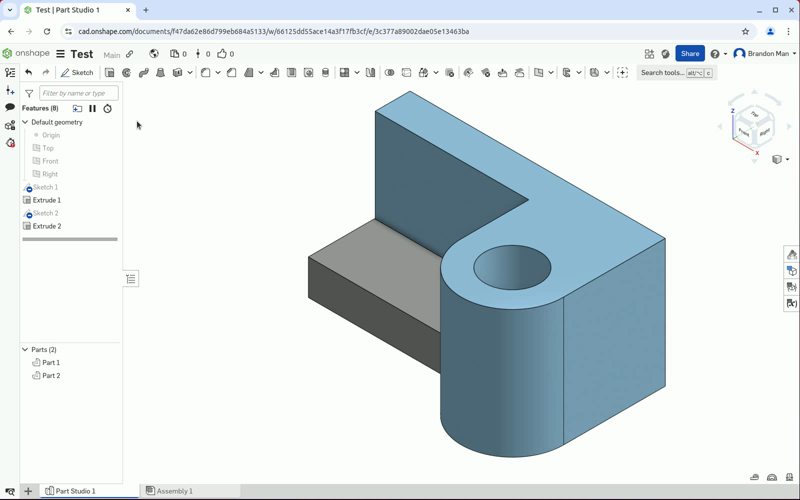
mouse_move(73, 189)
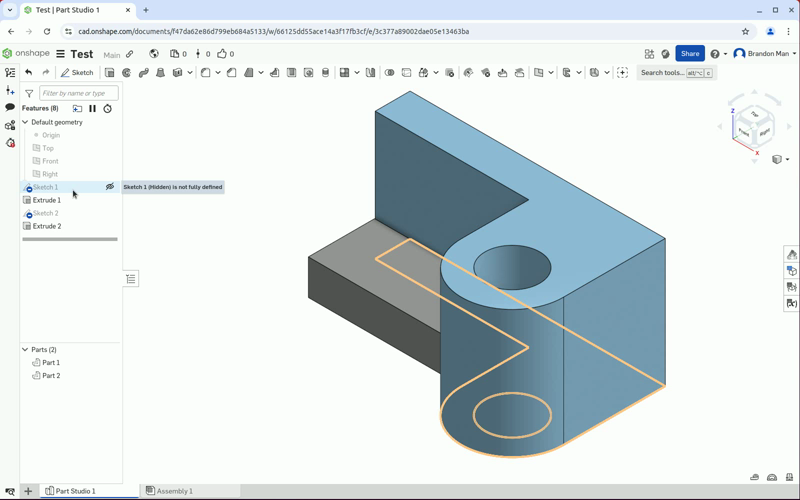
click(73, 189)